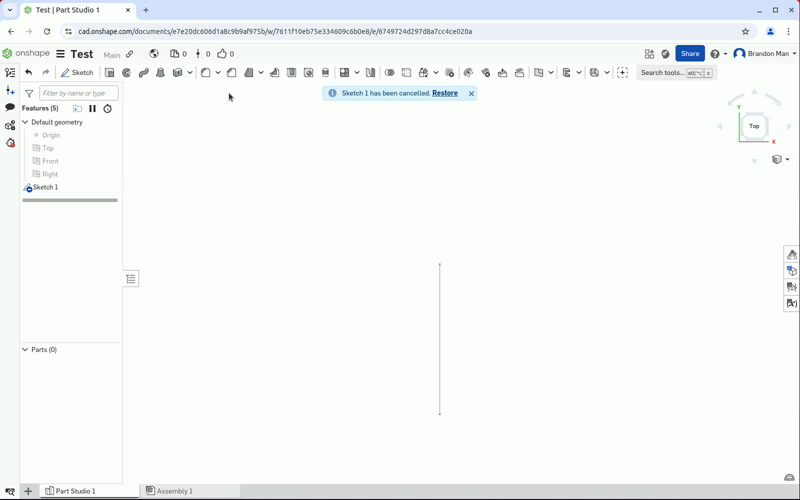
key(shift+h)
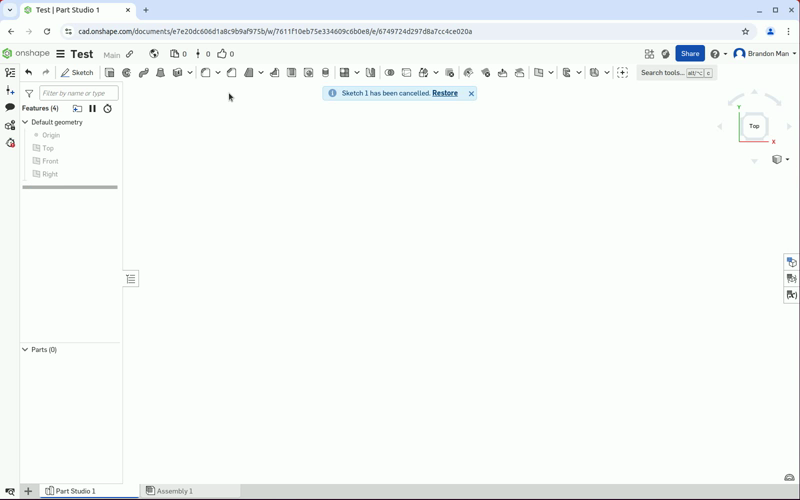
mouse_move(73, 352)
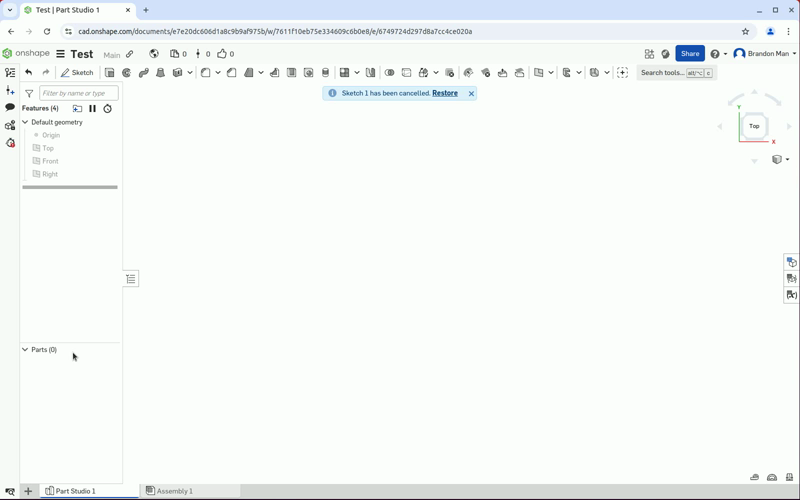
key(y)
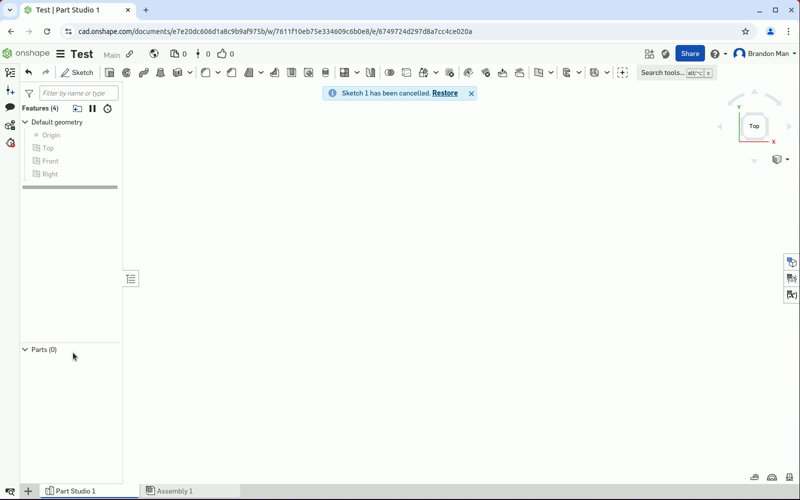
key(shift+p)
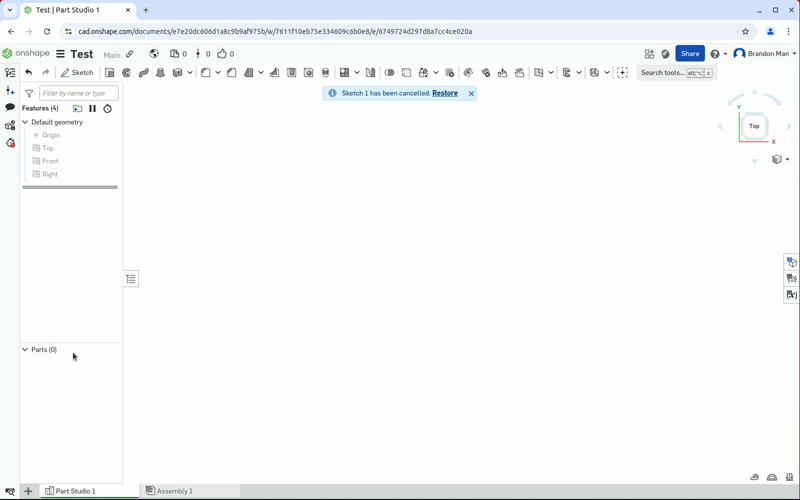
key(space)
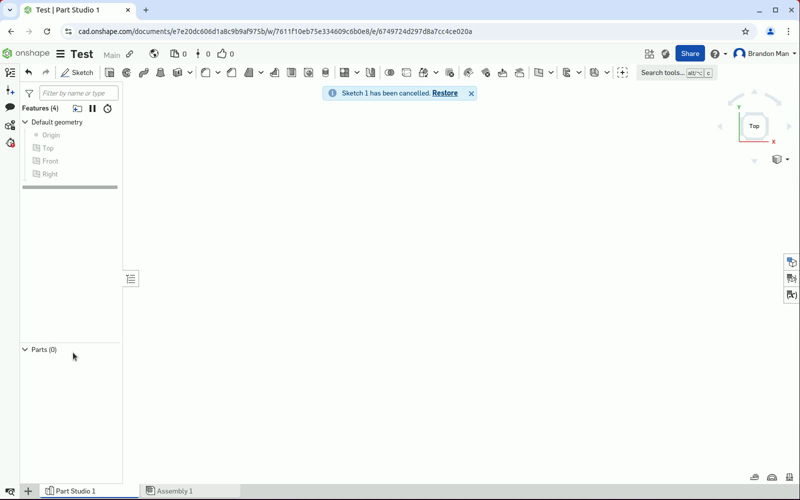
key_down(shift)
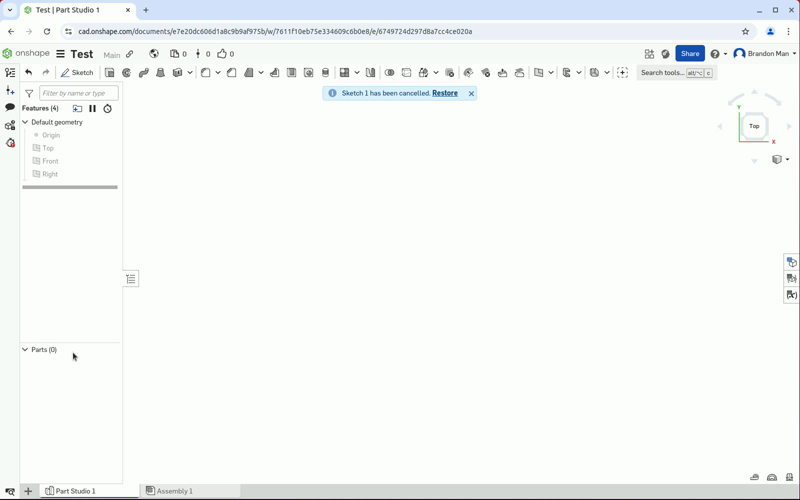
key(up)
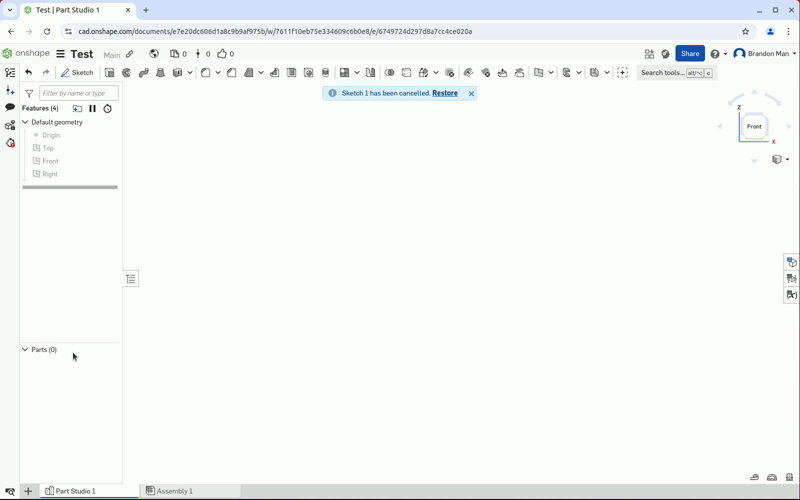
key_up(shift)
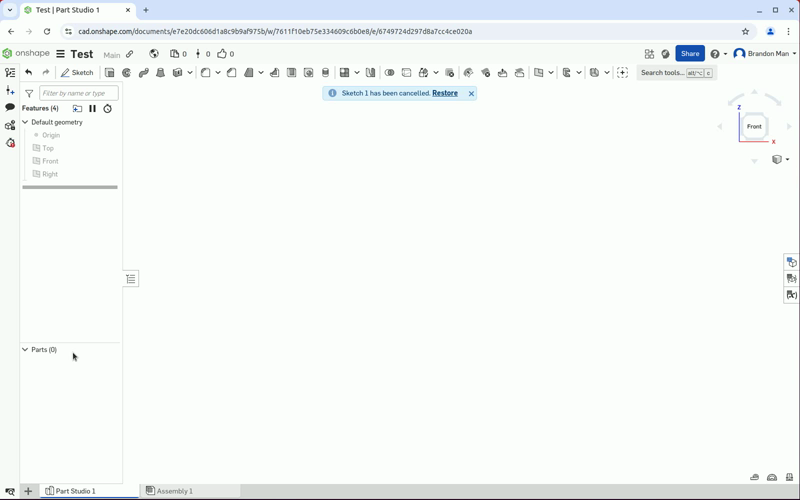
mouse_move(73, 352)
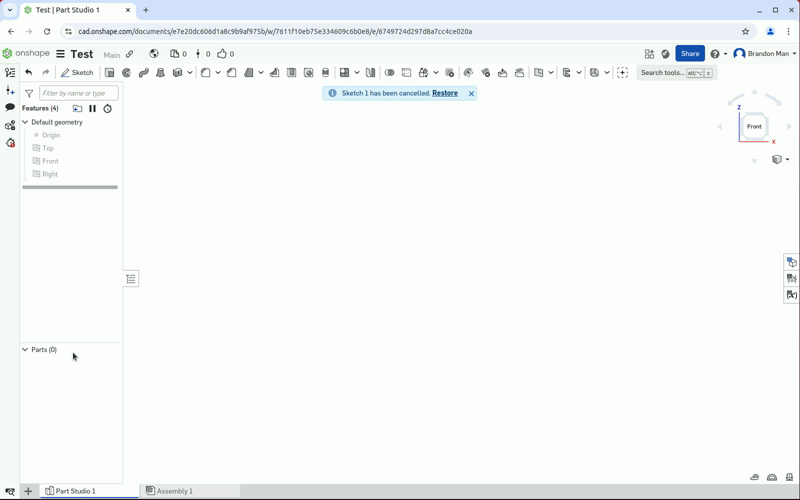
key(shift+y)
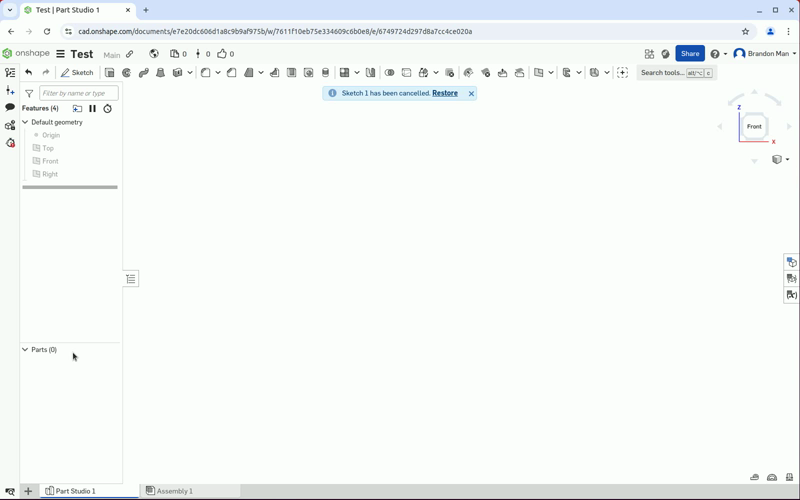
key(shift+s)
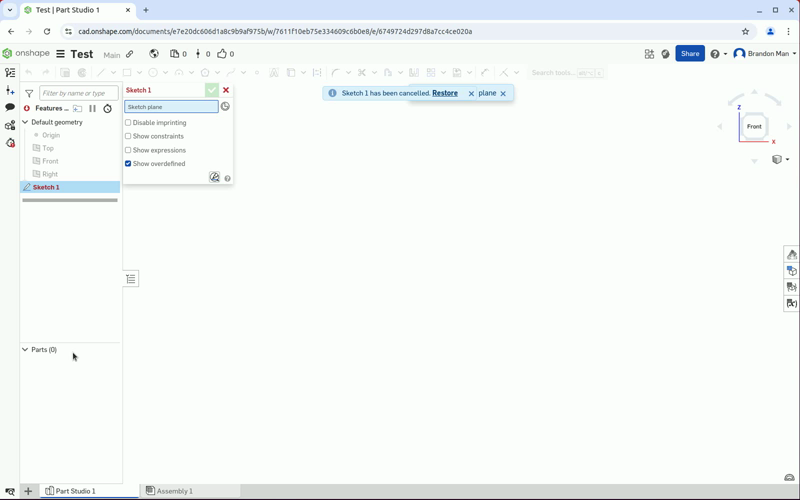
mouse_move(73, 163)
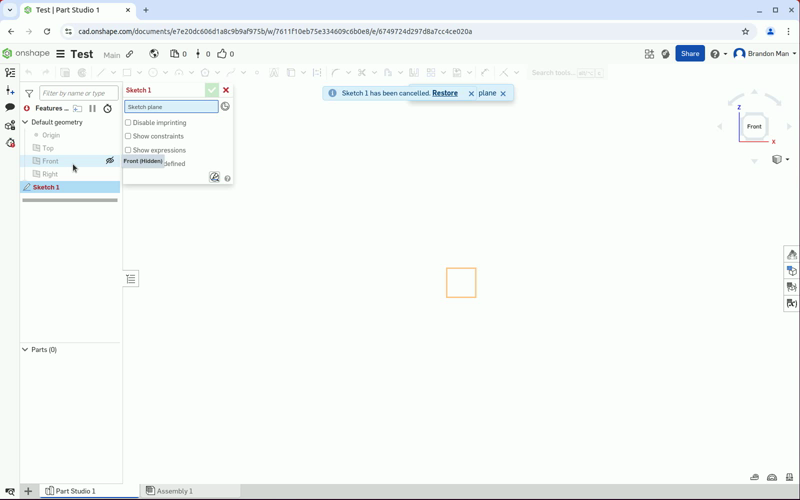
click(73, 163)
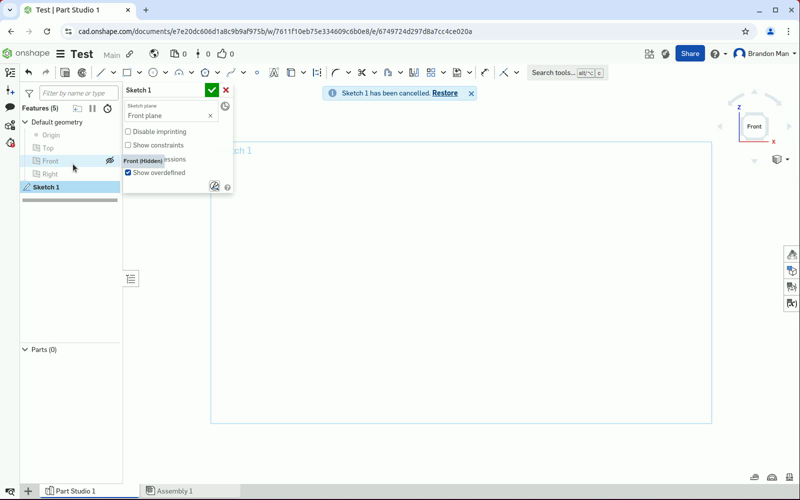
mouse_move(73, 352)
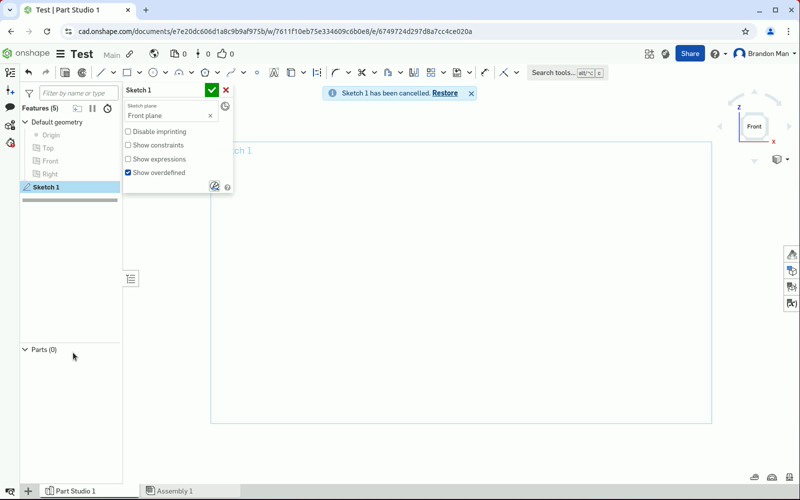
key(y)
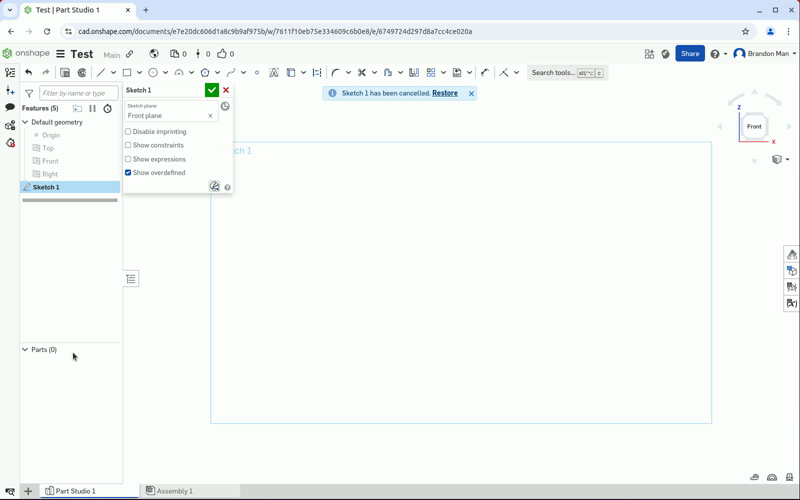
key(l)
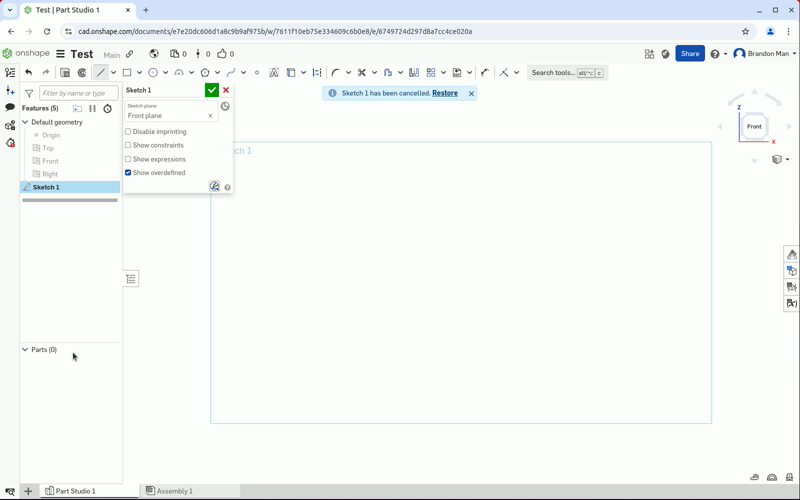
key_down(shift)
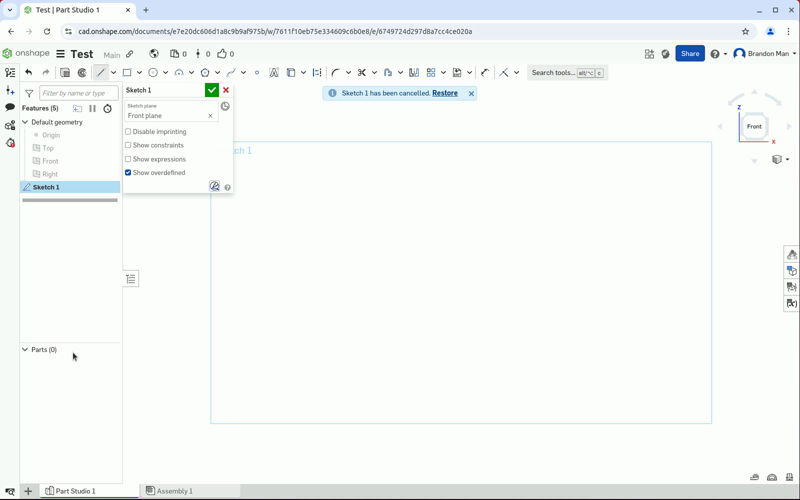
mouse_move(361, 395)
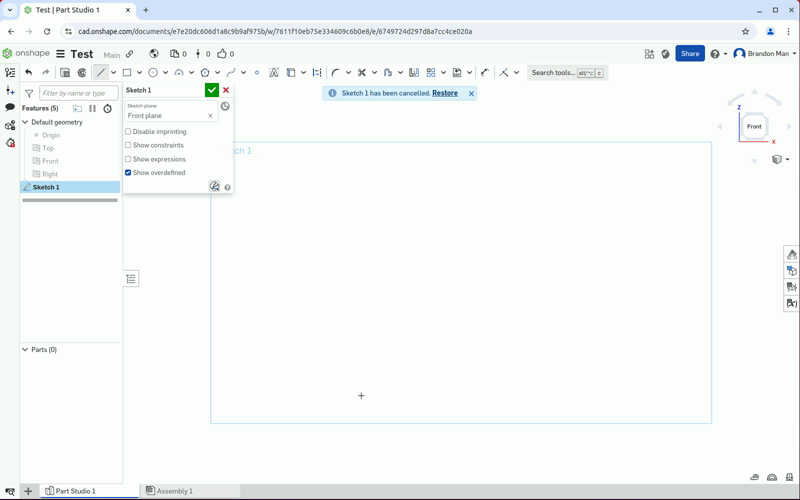
click(361, 395)
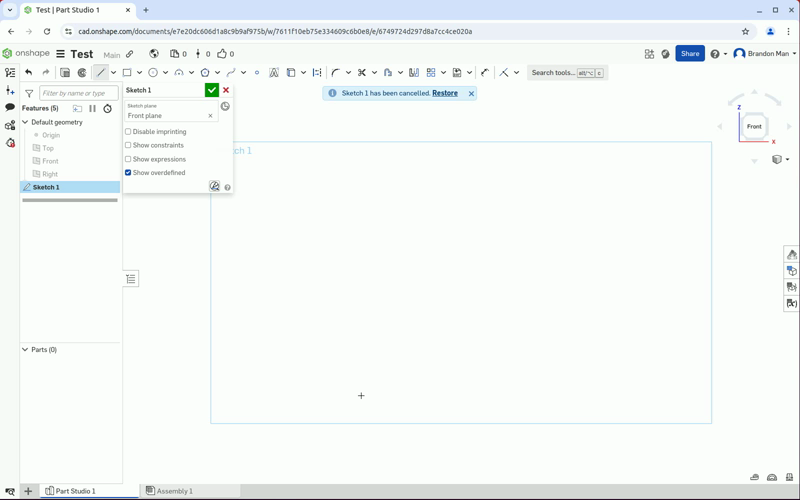
key_up(shift)
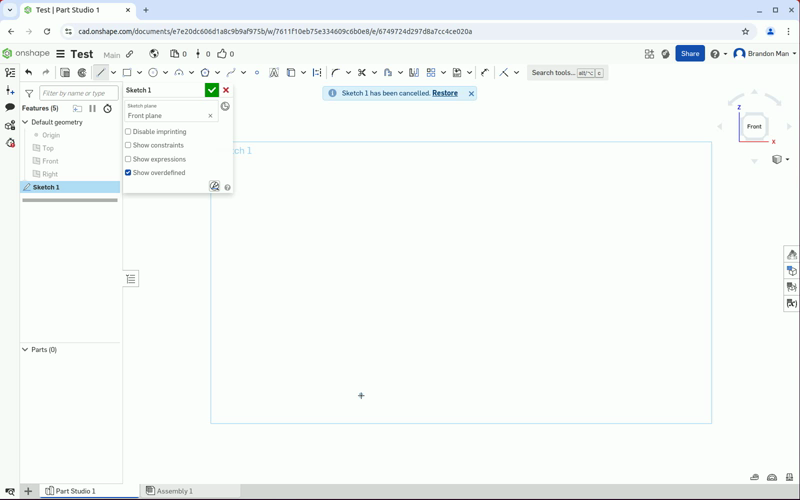
key_down(shift)
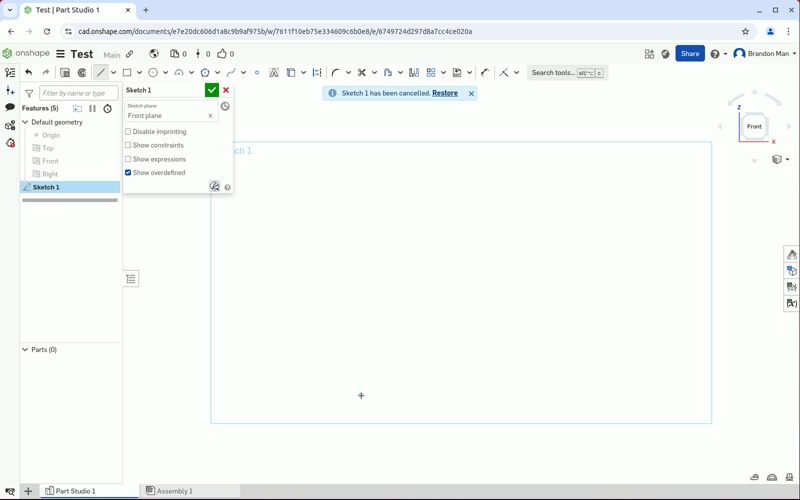
mouse_move(559, 395)
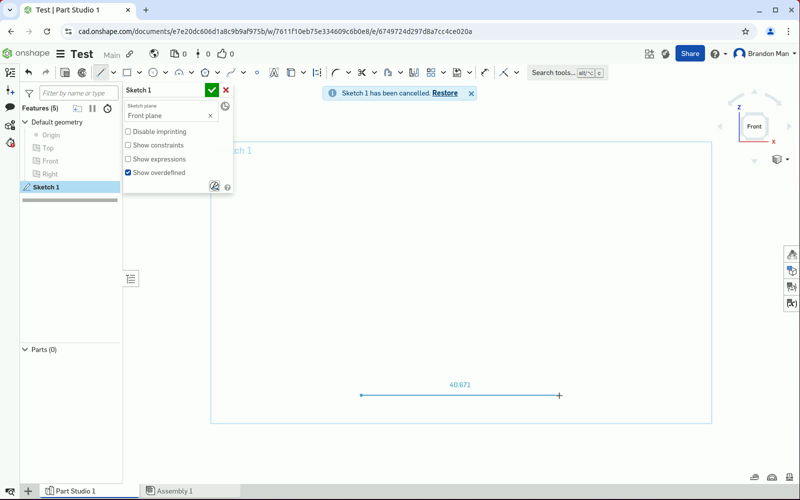
click(559, 395)
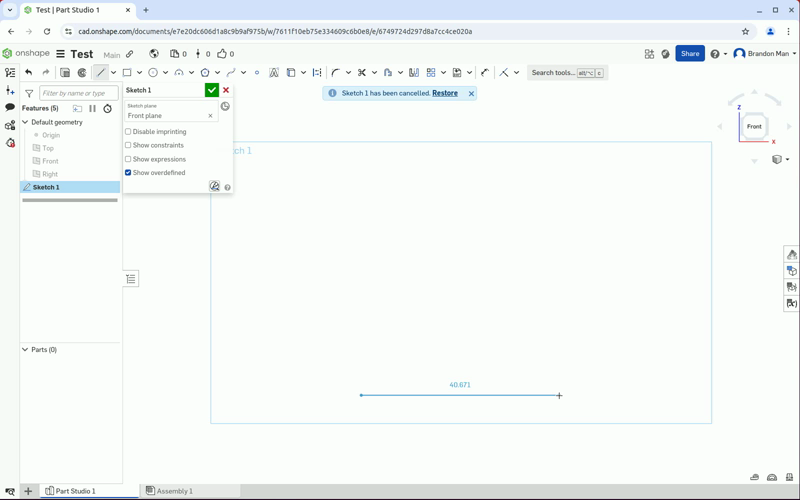
key_up(shift)
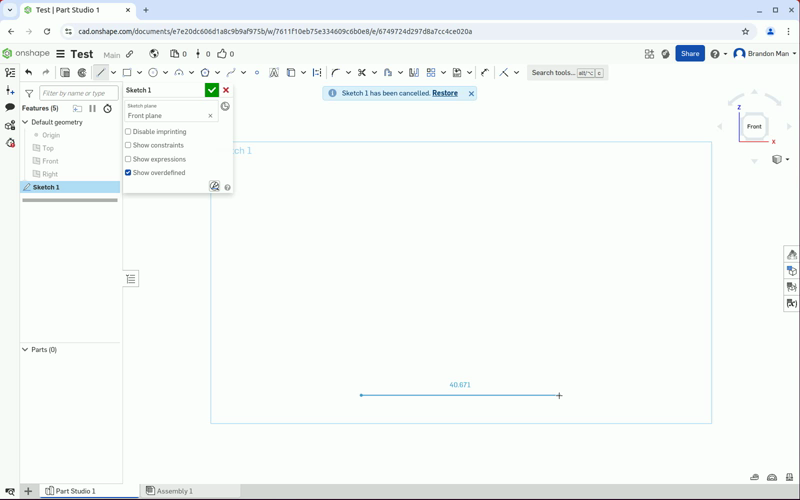
key_down(shift)
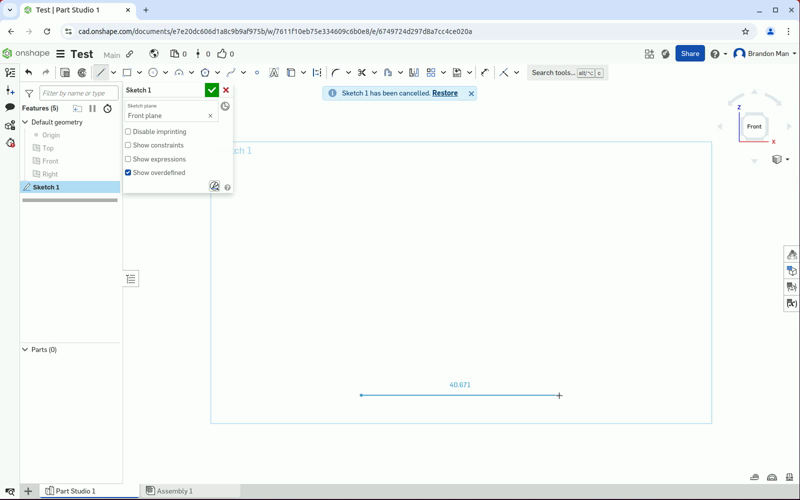
mouse_move(559, 171)
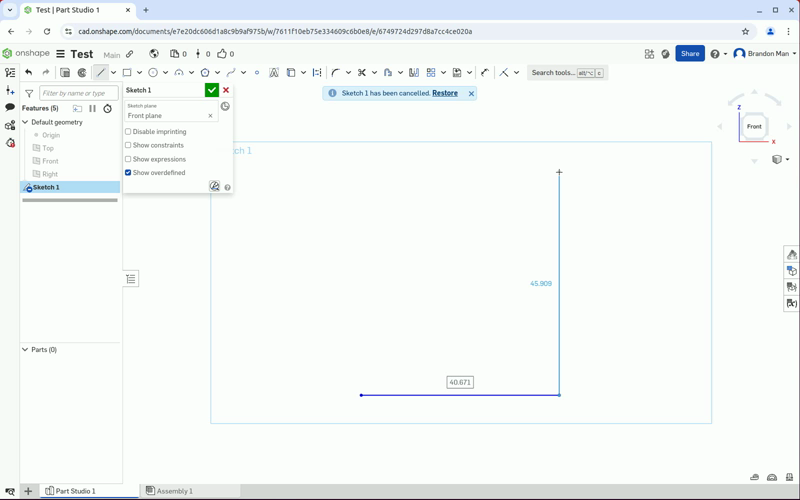
click(559, 171)
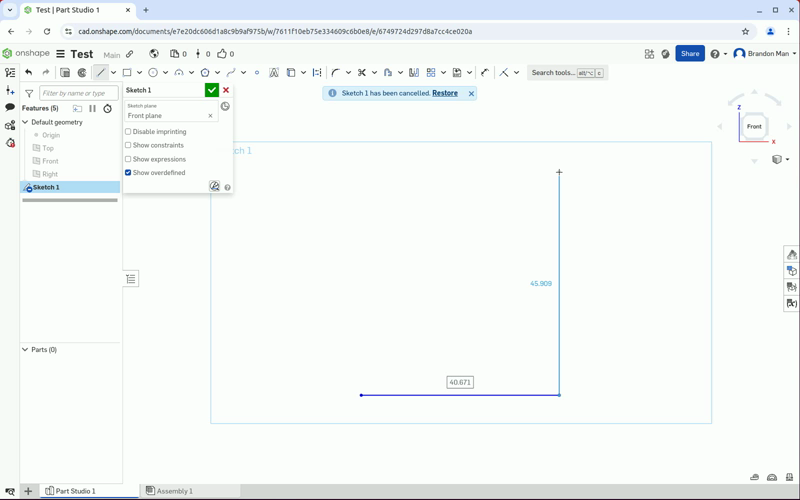
key_up(shift)
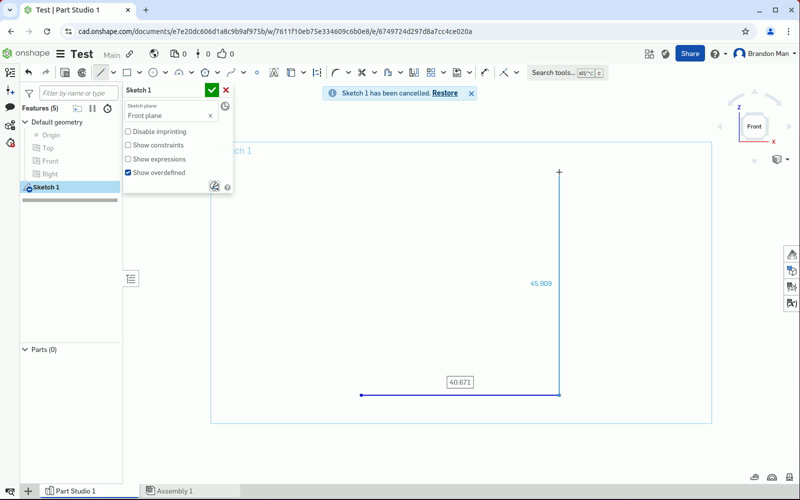
key_down(shift)
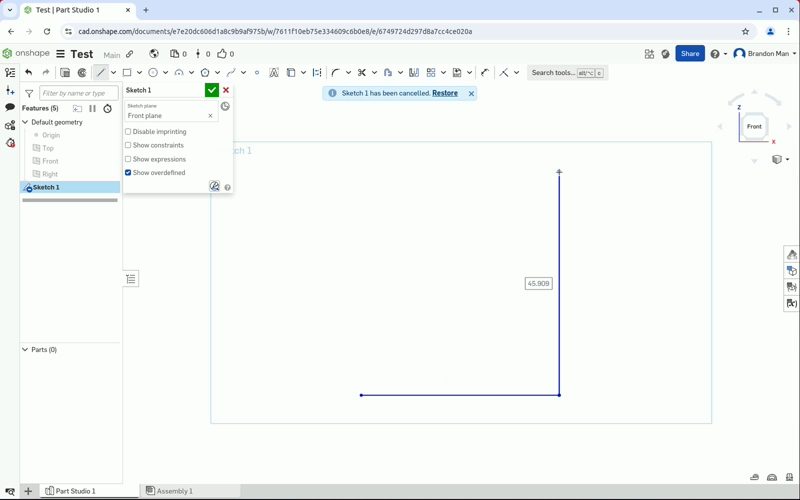
mouse_move(361, 171)
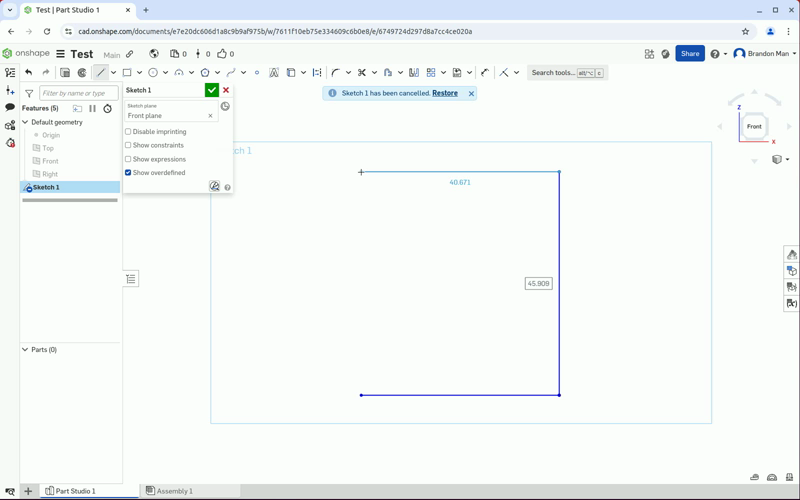
click(361, 171)
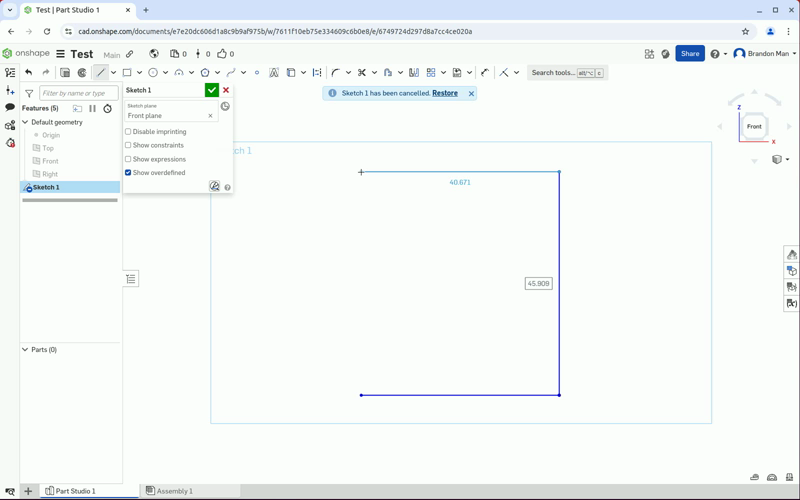
key_up(shift)
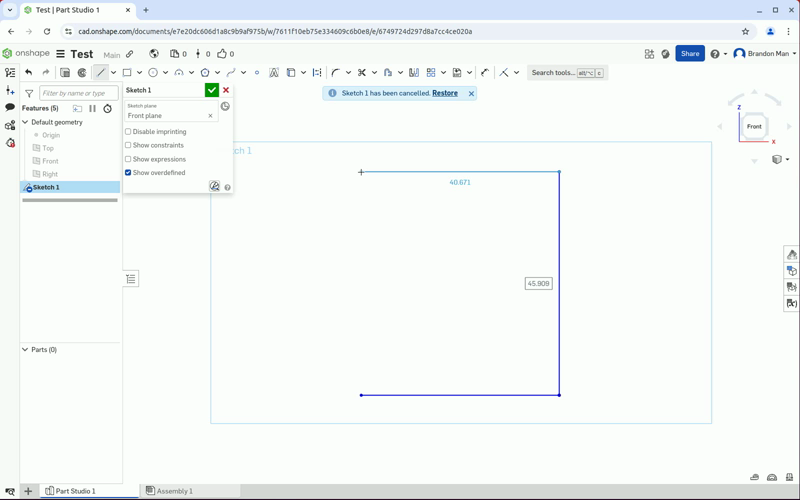
key_down(shift)
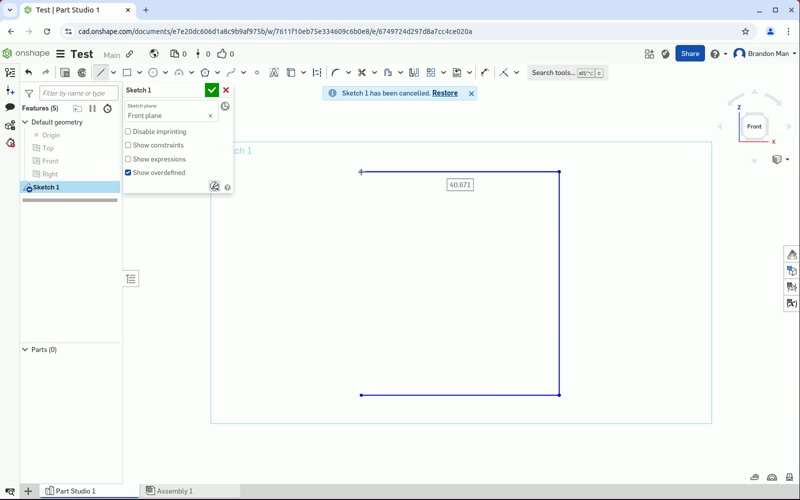
mouse_move(361, 395)
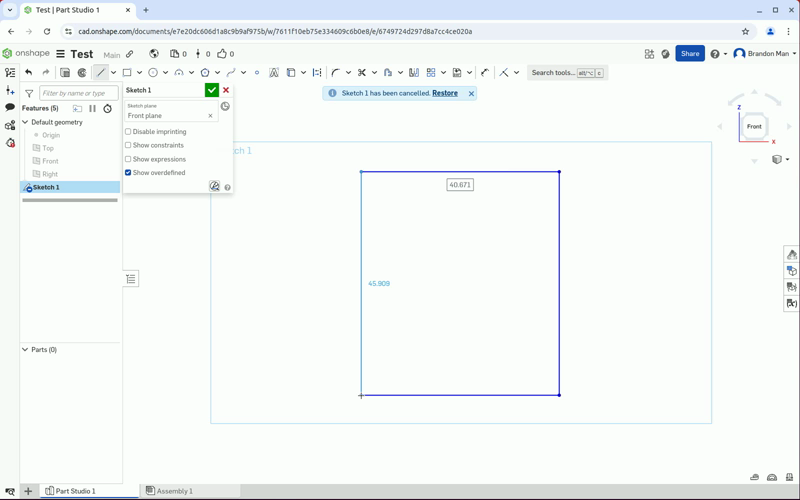
key_up(shift)
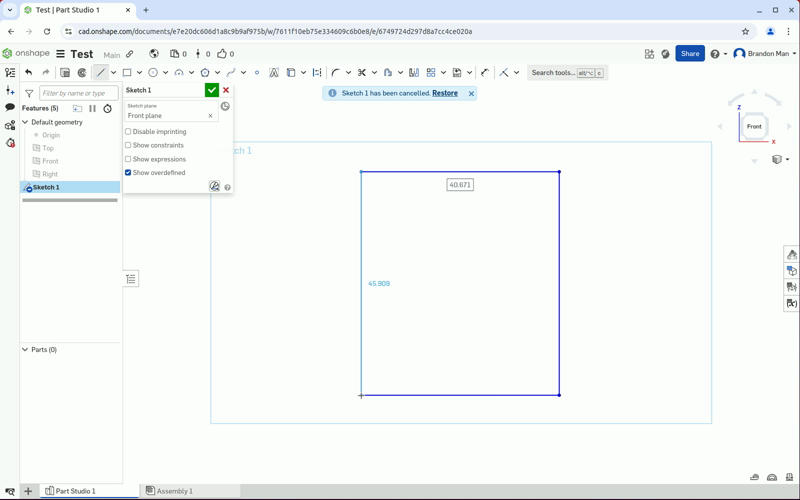
click(361, 395)
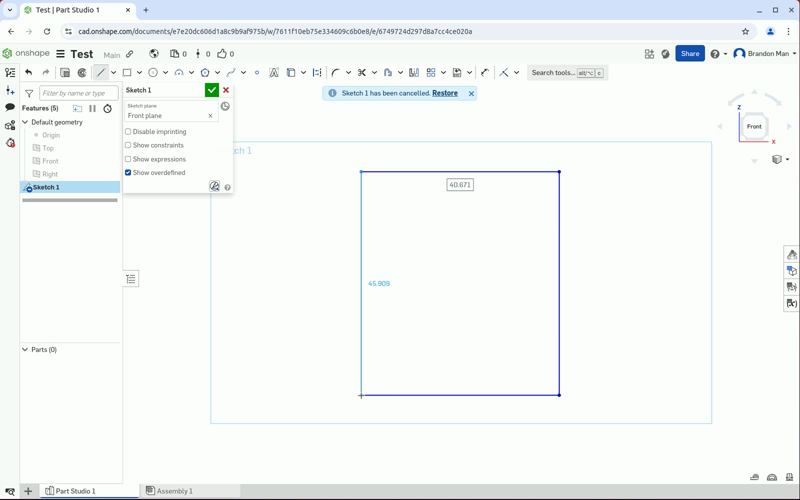
key(esc)
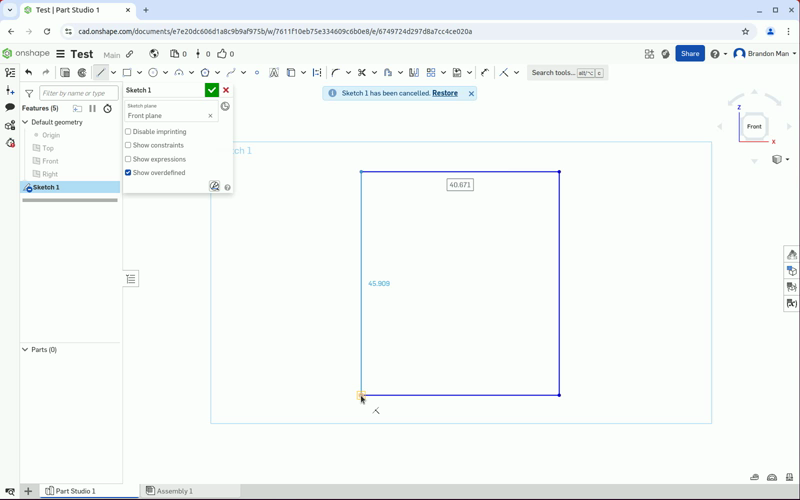
key(l)
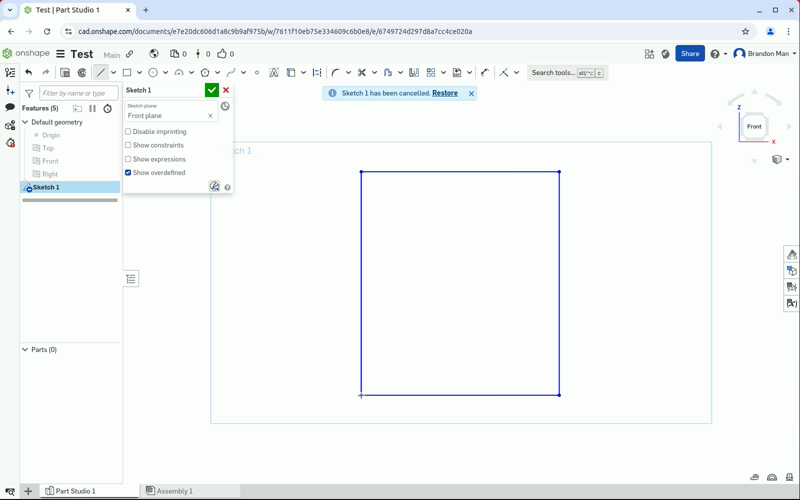
key_down(shift)
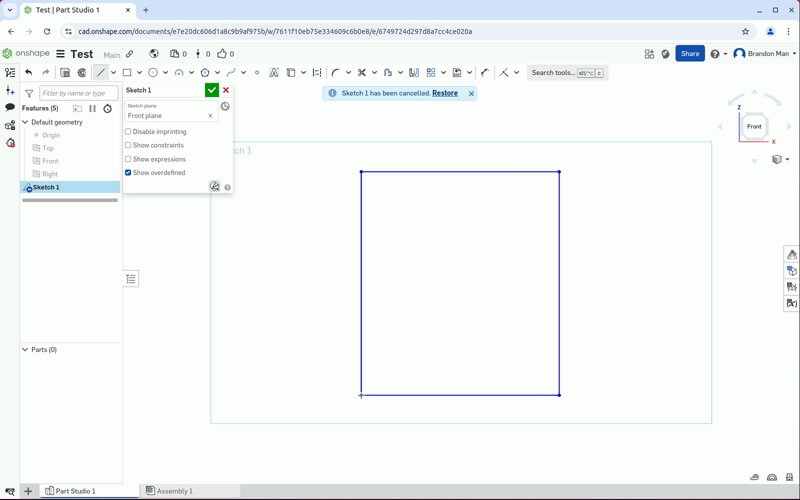
mouse_move(368, 388)
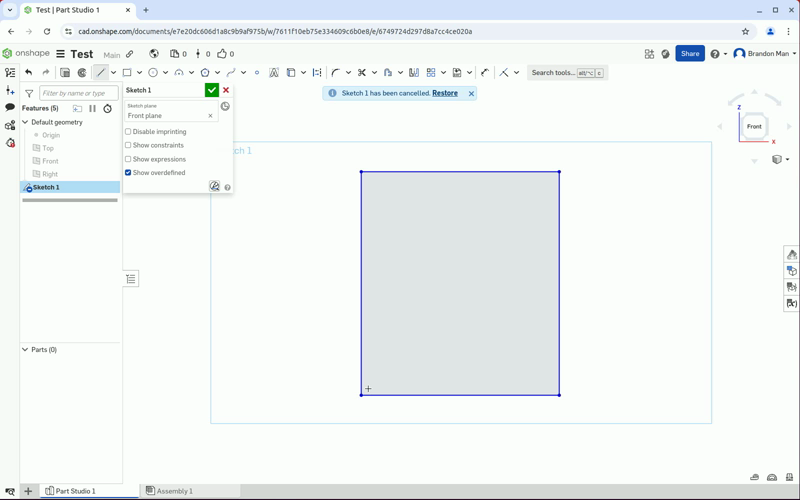
click(368, 388)
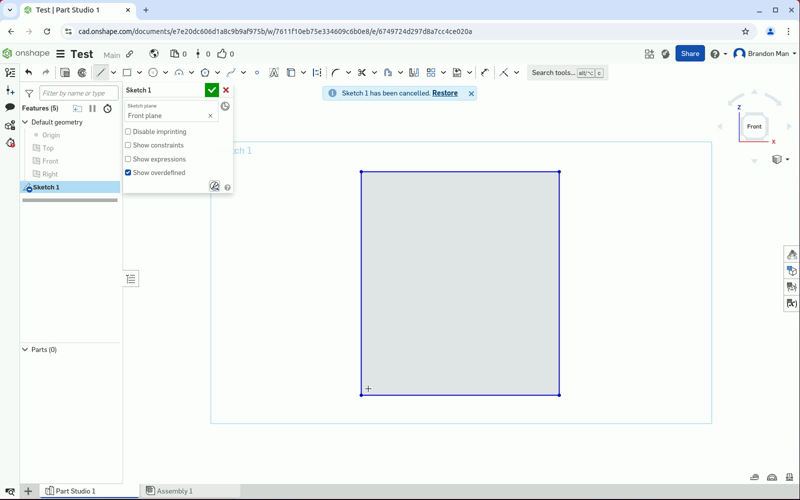
key_up(shift)
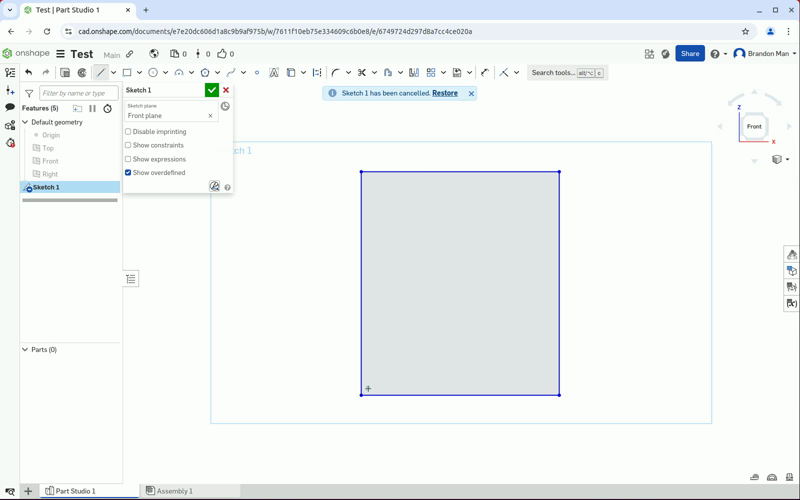
key_down(shift)
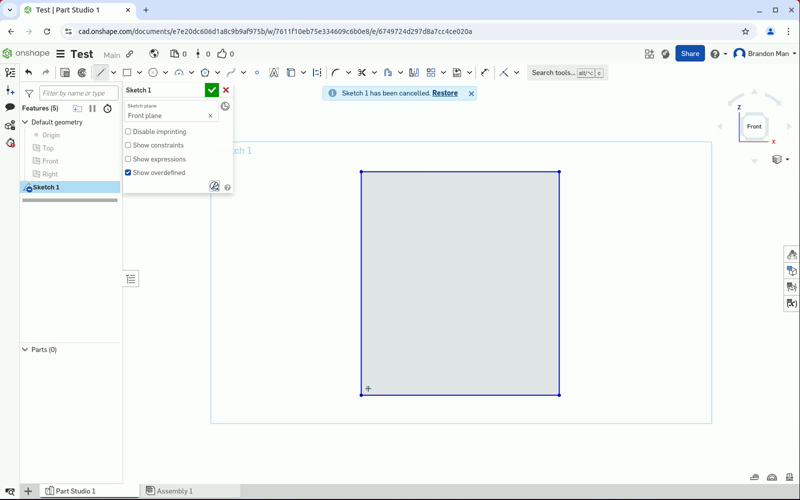
mouse_move(554, 388)
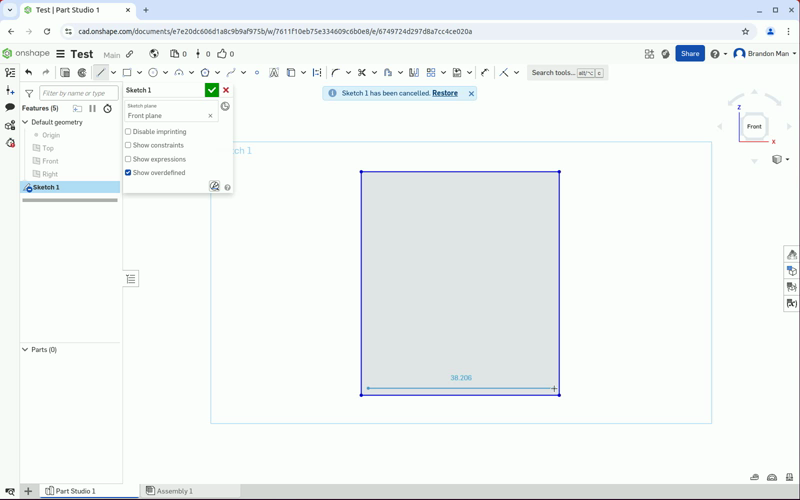
click(554, 388)
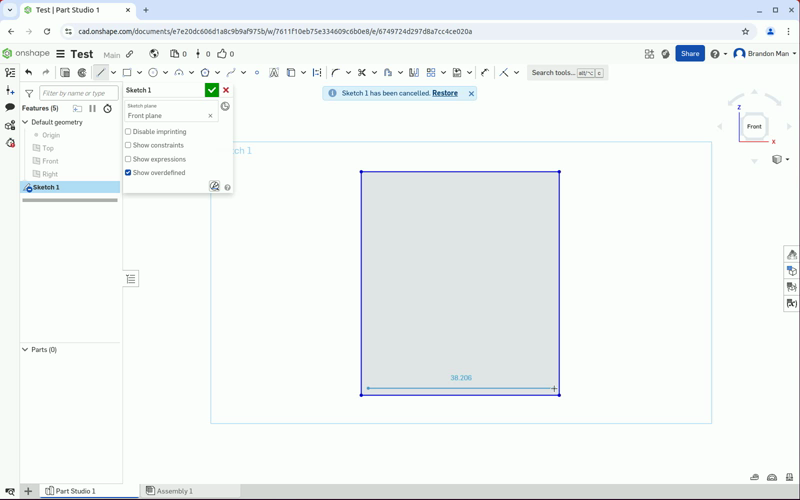
key_up(shift)
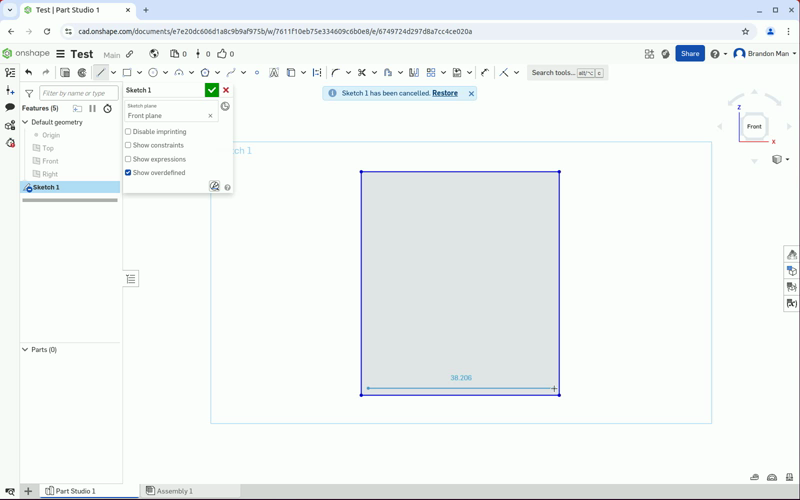
key_down(shift)
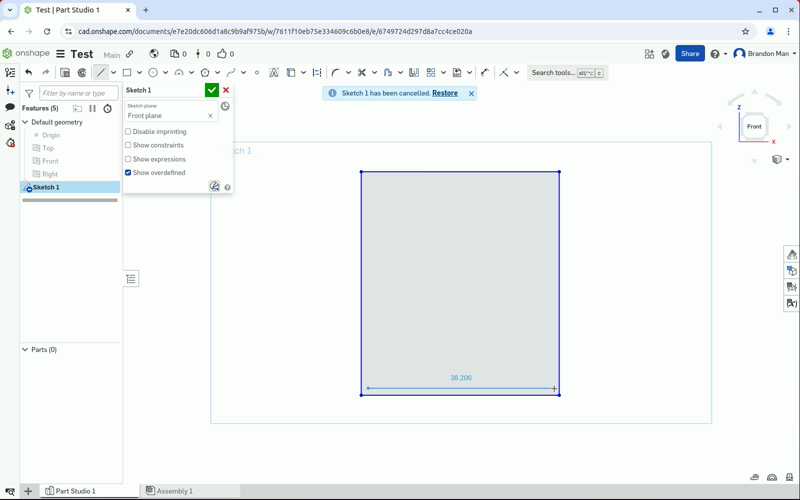
mouse_move(554, 178)
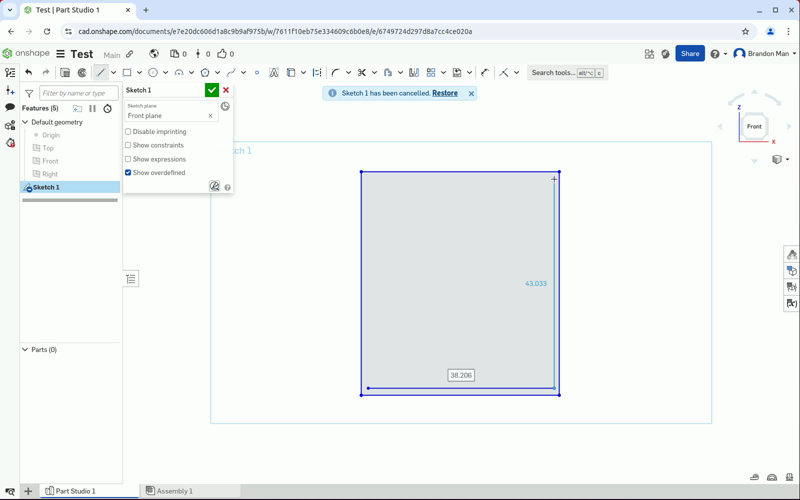
click(554, 178)
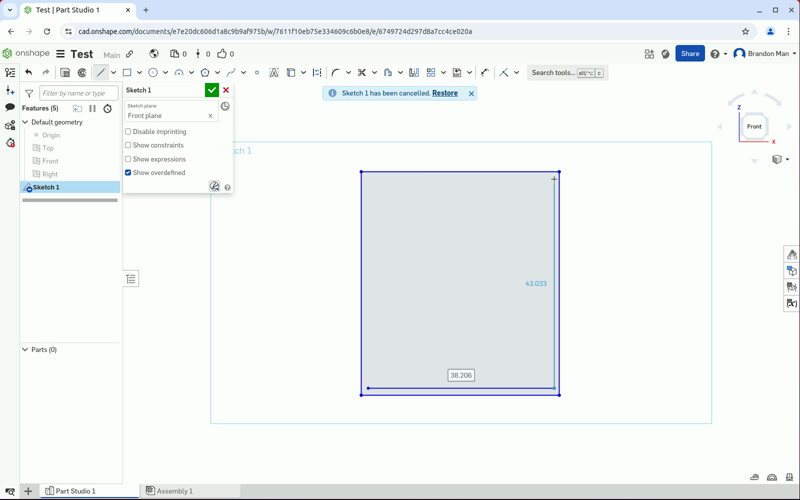
key_up(shift)
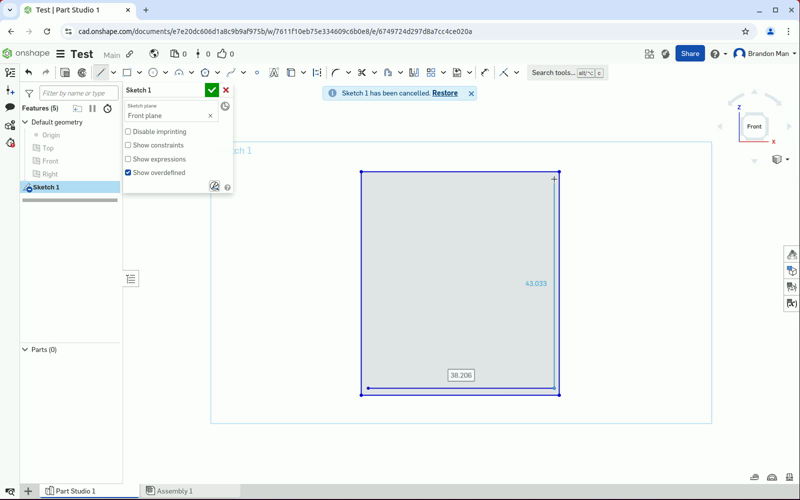
key_down(shift)
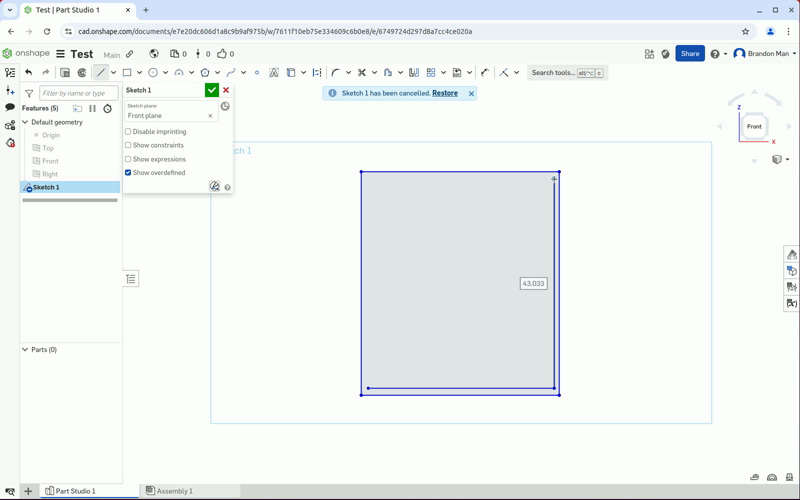
mouse_move(368, 178)
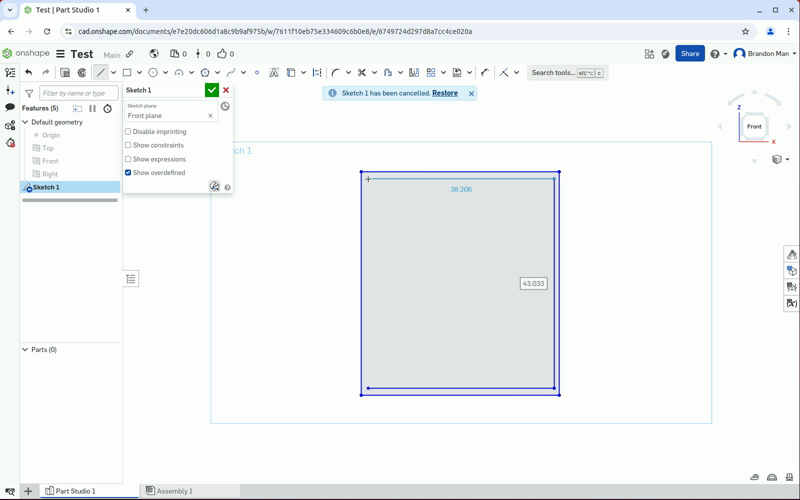
click(368, 178)
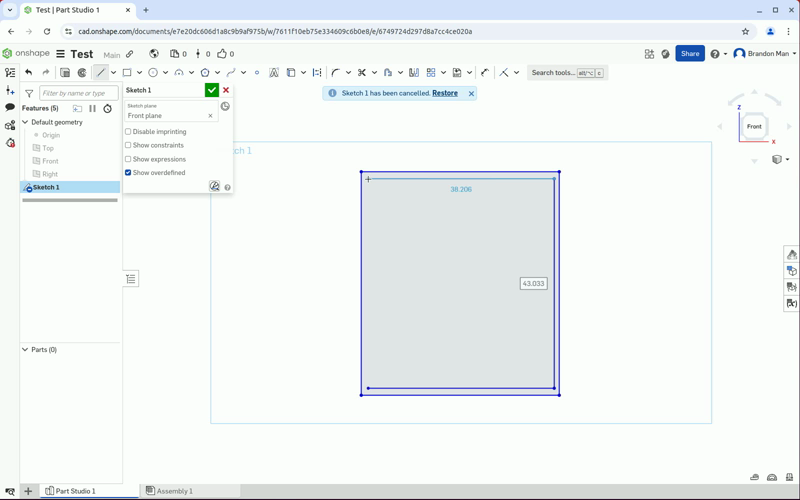
key_up(shift)
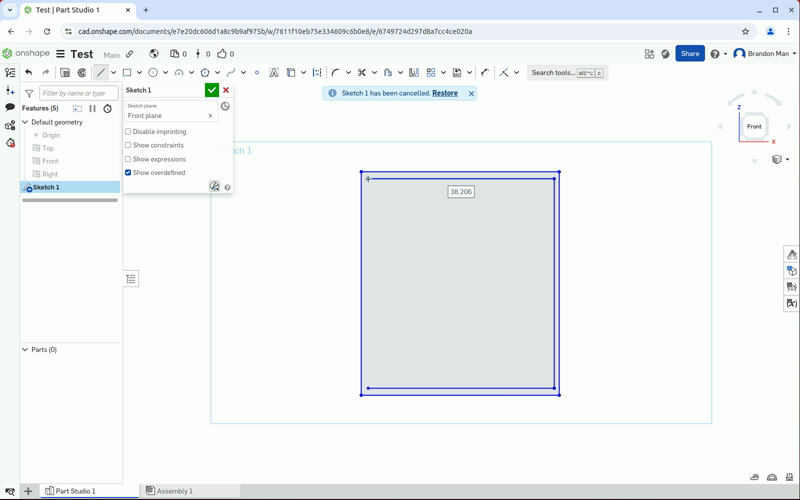
key_down(shift)
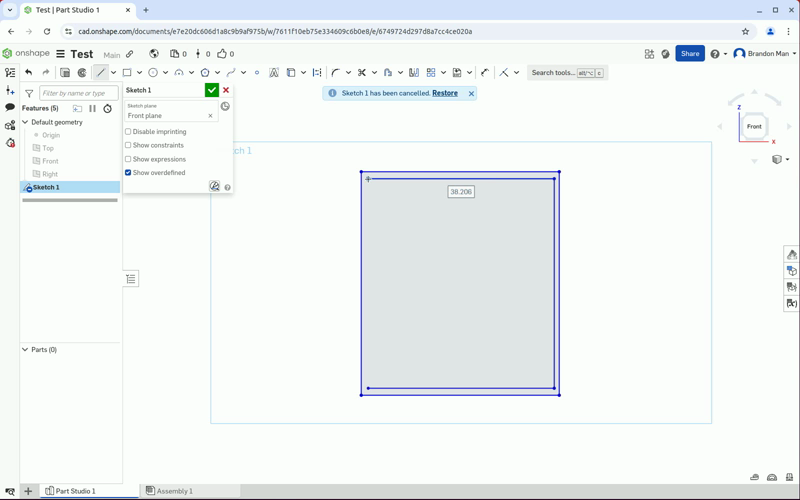
mouse_move(368, 388)
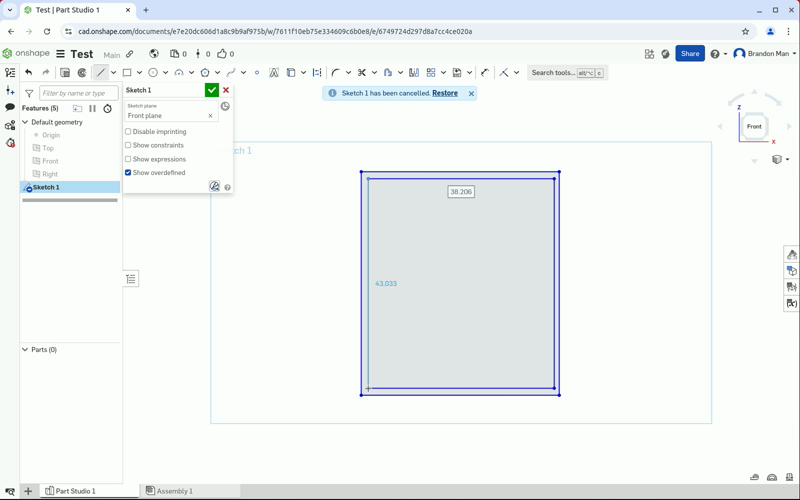
key_up(shift)
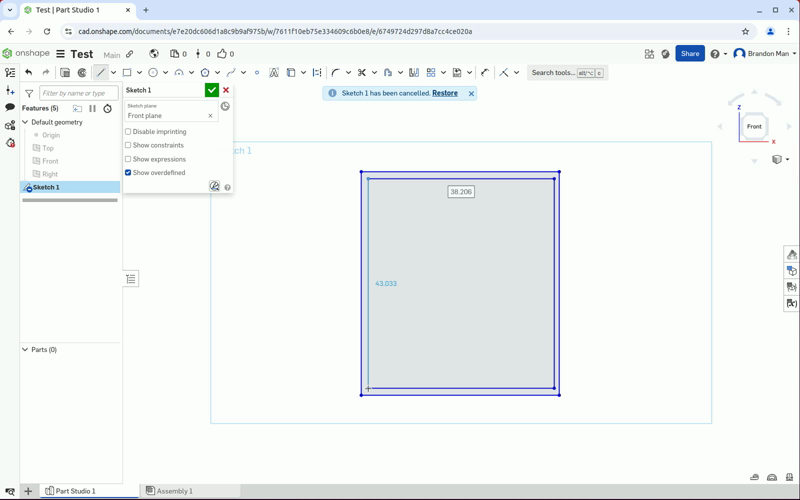
click(368, 388)
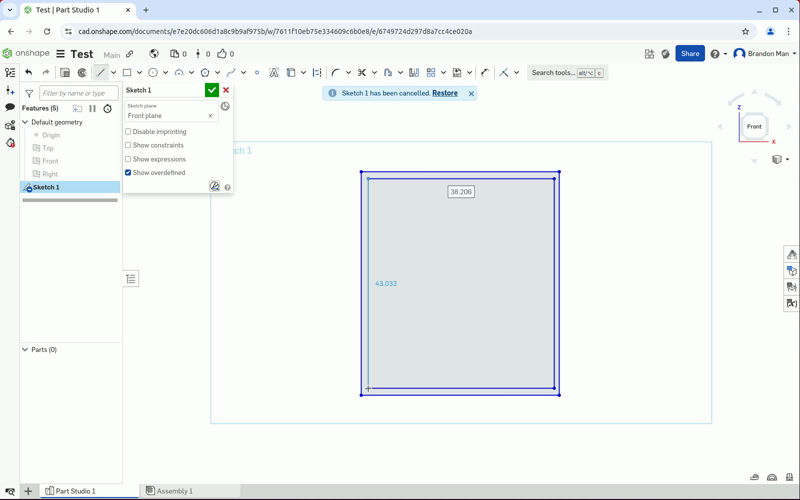
key(esc)
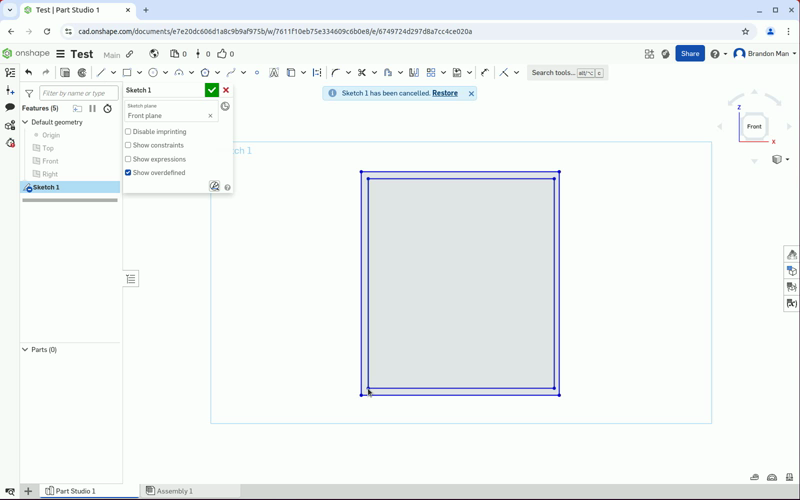
mouse_move(521, 391)
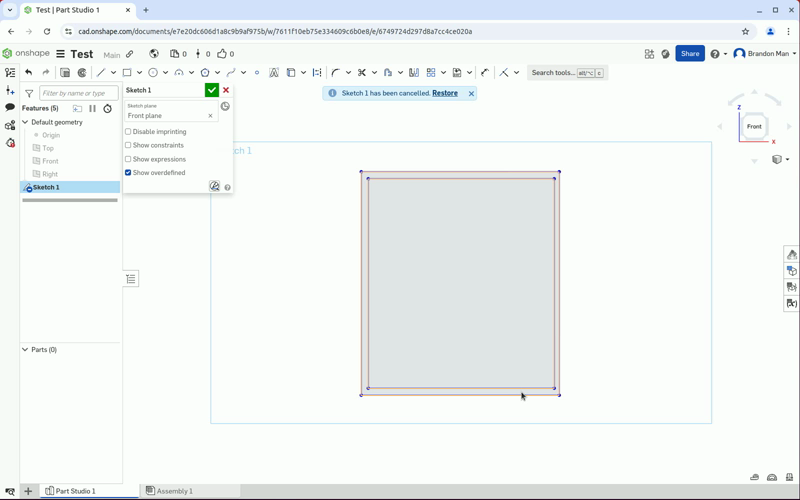
click(521, 391)
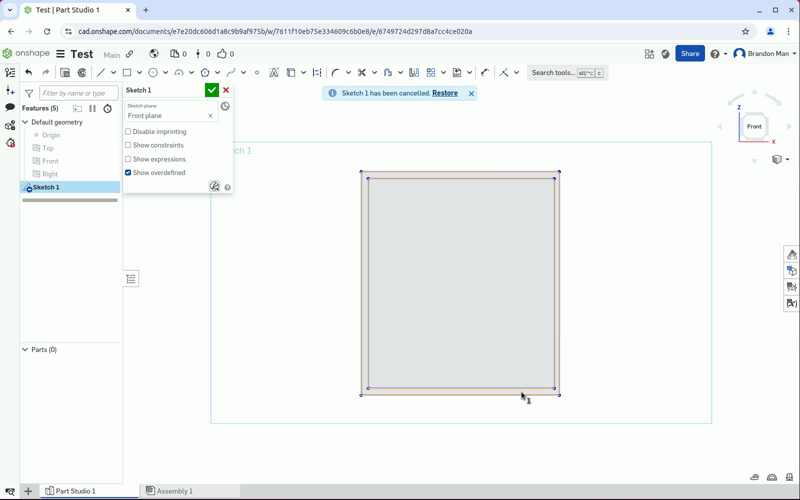
mouse_move(73, 352)
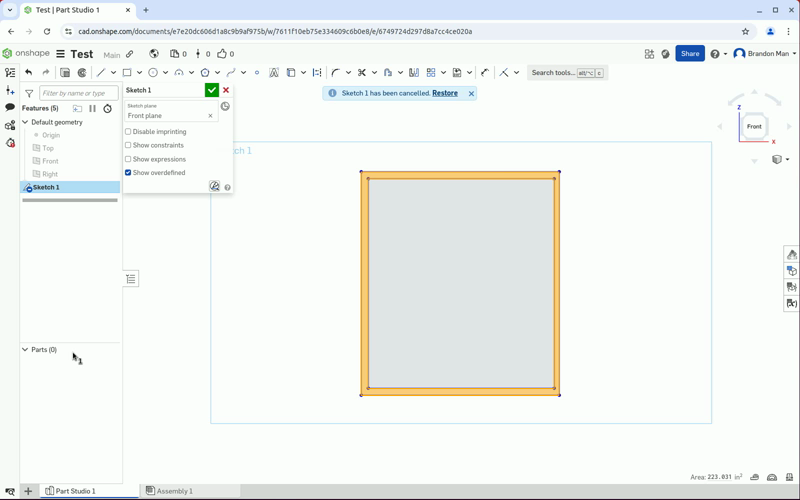
key(shift+y)
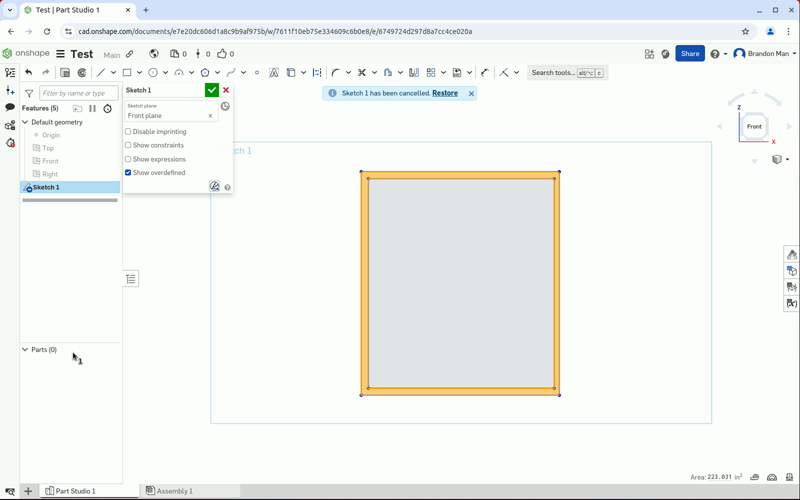
key(shift+e)
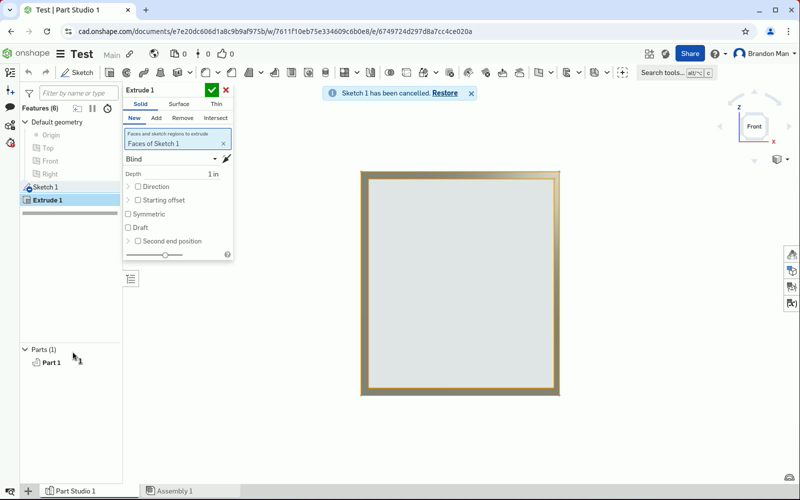
mouse_move(143, 106)
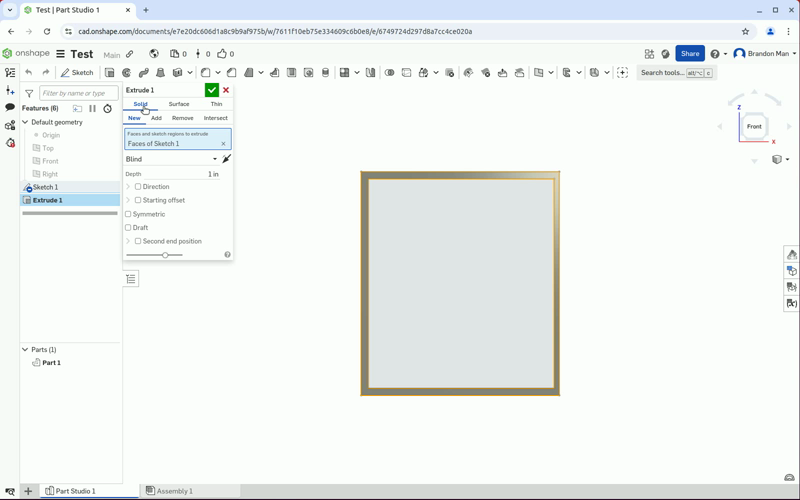
click(143, 106)
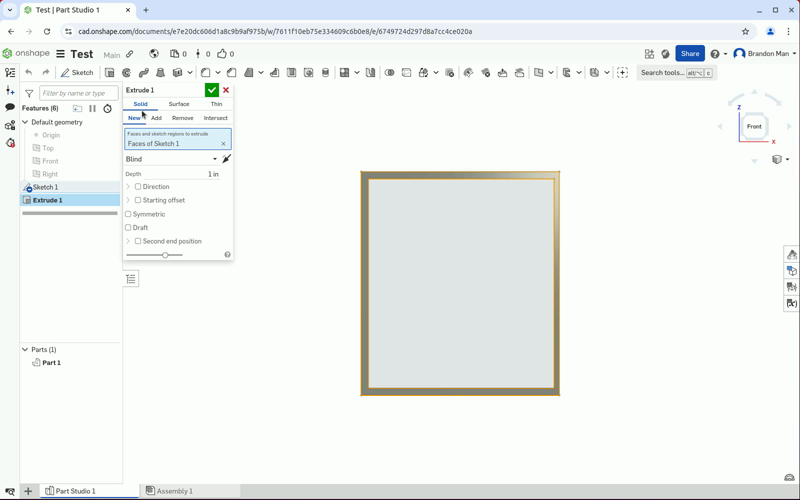
mouse_move(137, 120)
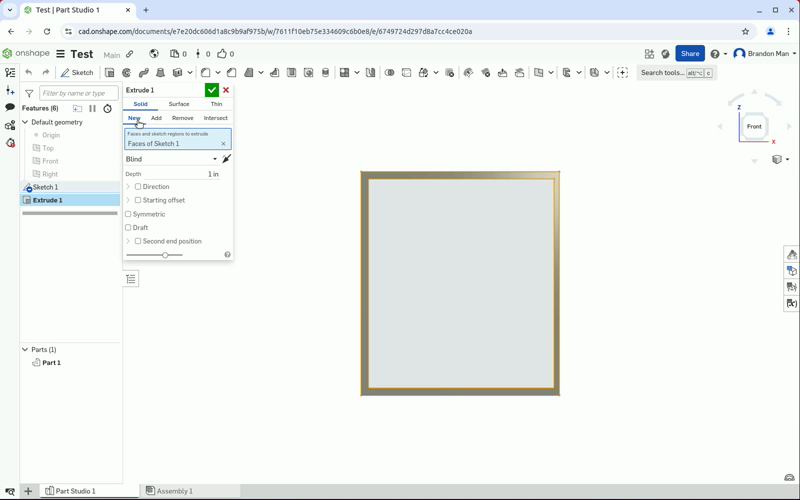
click(137, 120)
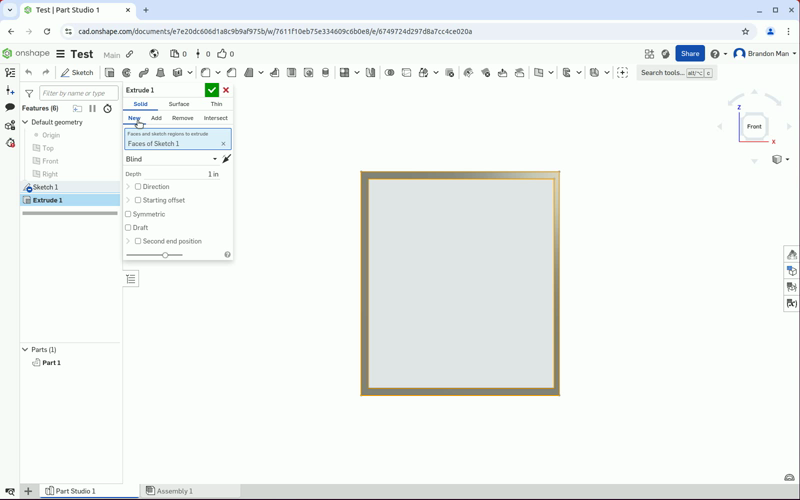
key(tab, 4)
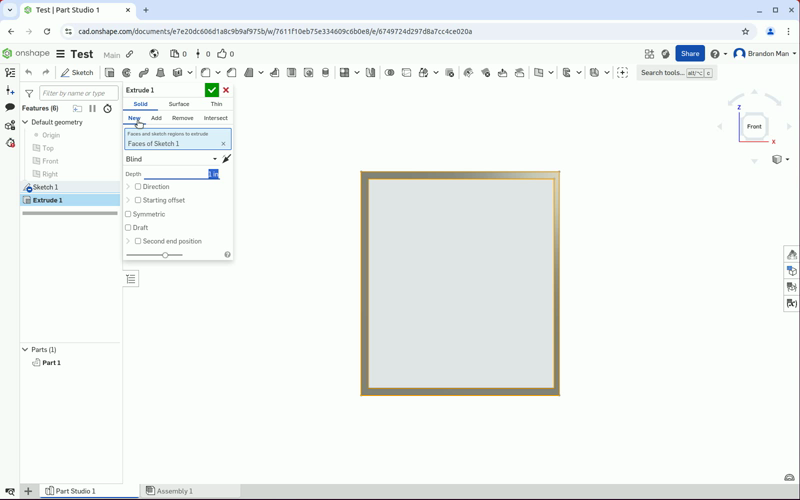
text(-15.405)
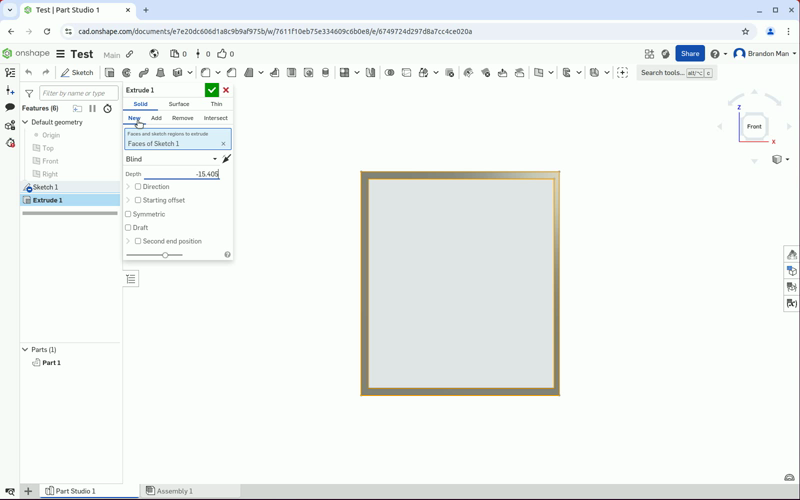
key(enter)
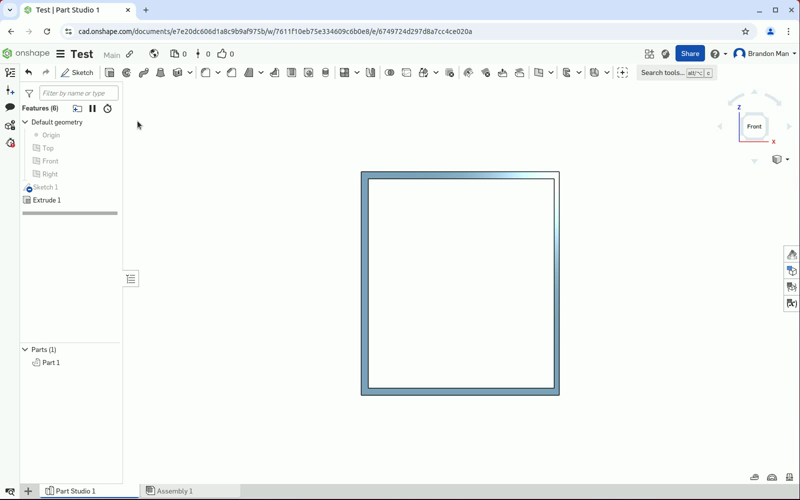
key(shift+h)
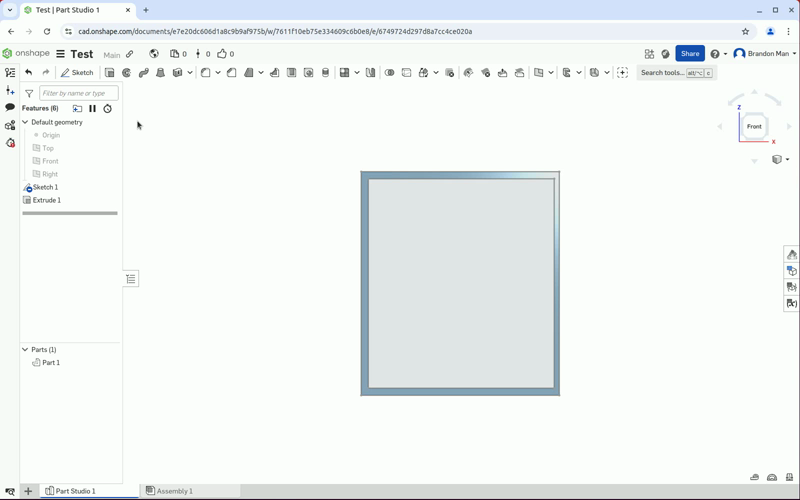
key(shift+h)
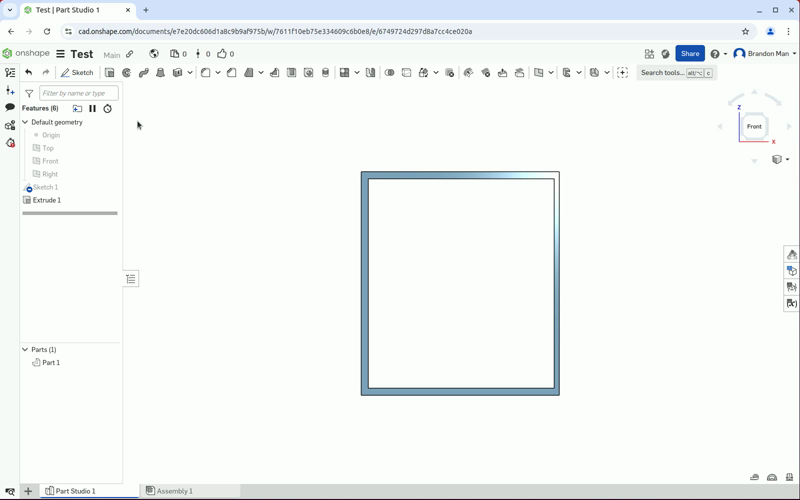
mouse_move(73, 189)
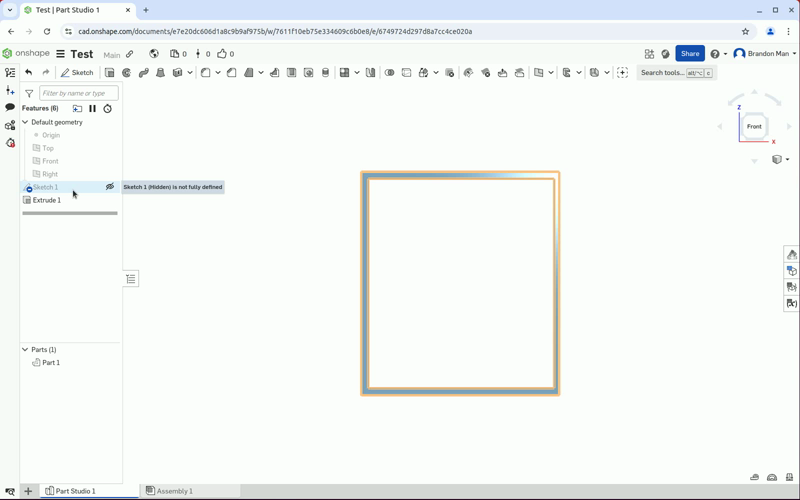
click(73, 189)
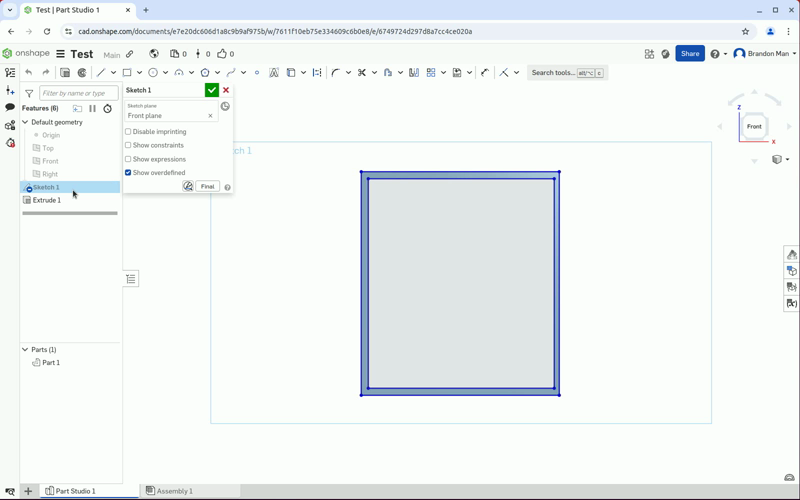
mouse_move(229, 92)
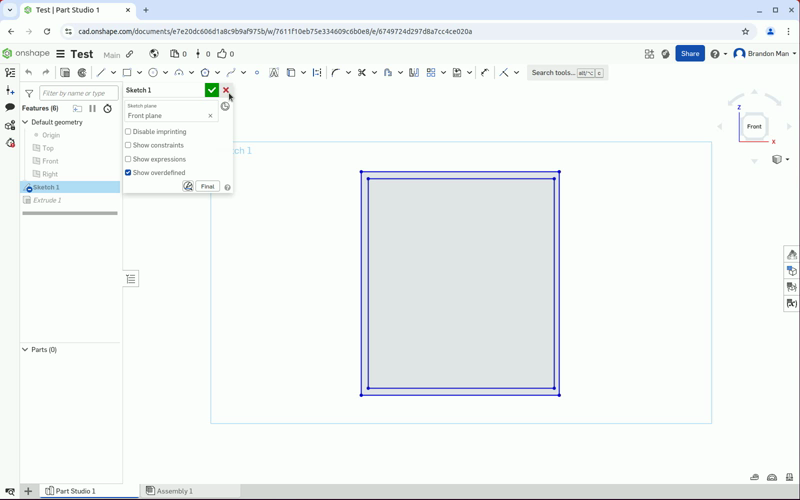
click(229, 92)
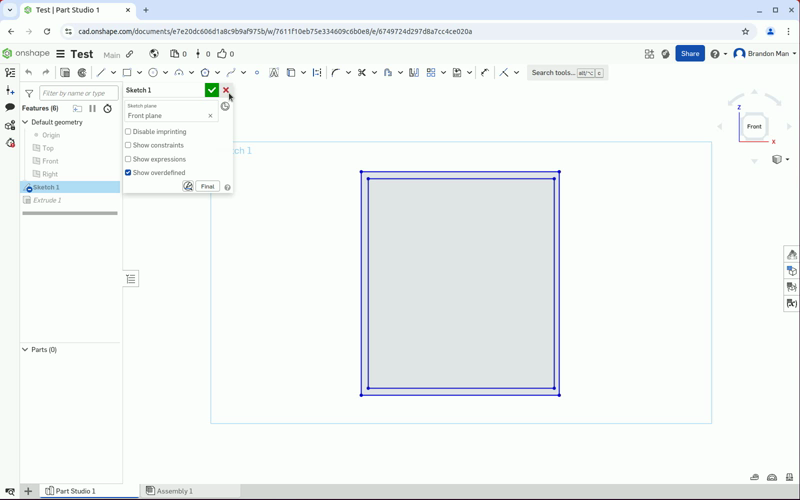
key(shift+s)
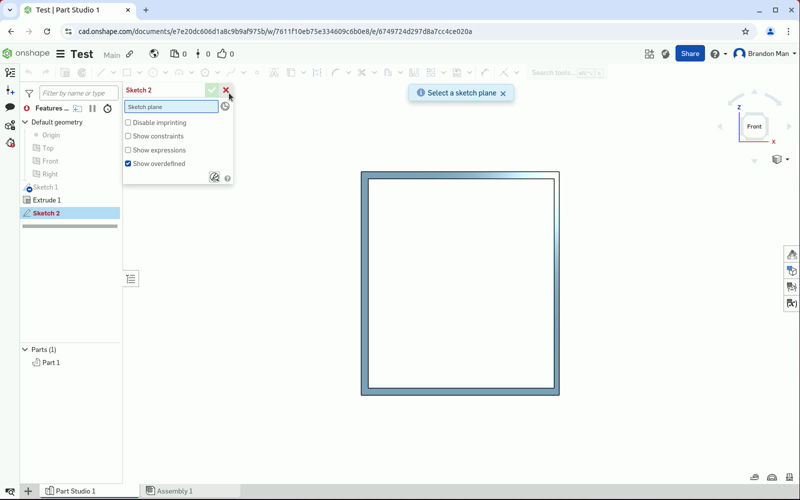
mouse_move(73, 163)
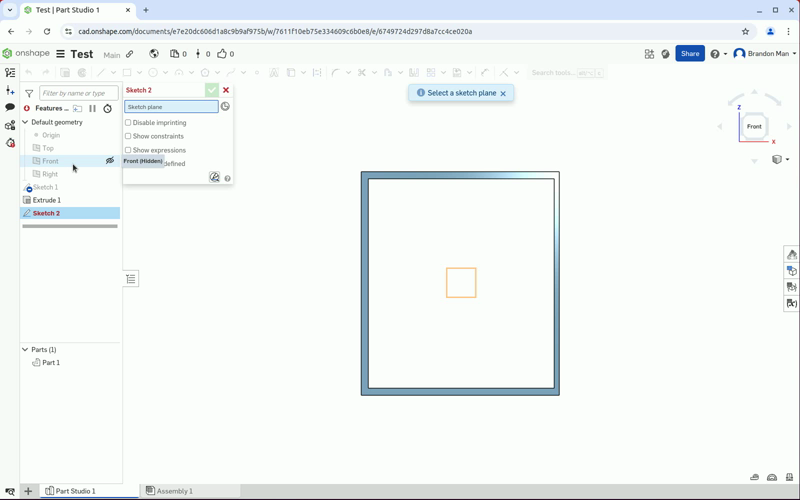
click(73, 163)
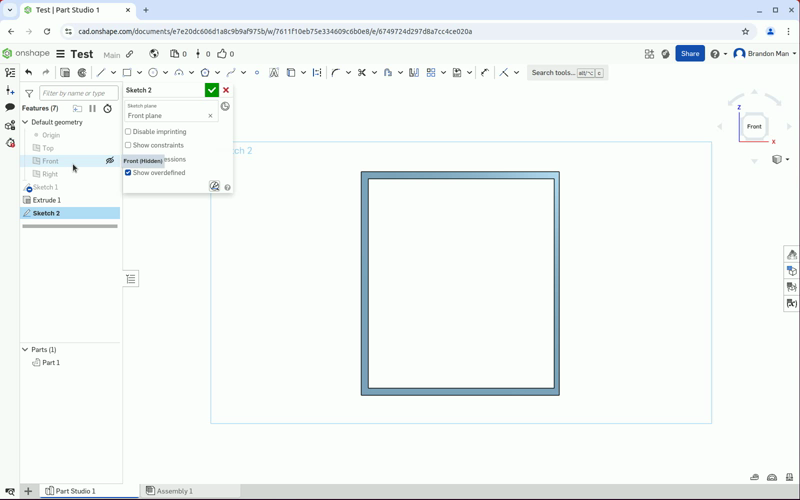
mouse_move(73, 352)
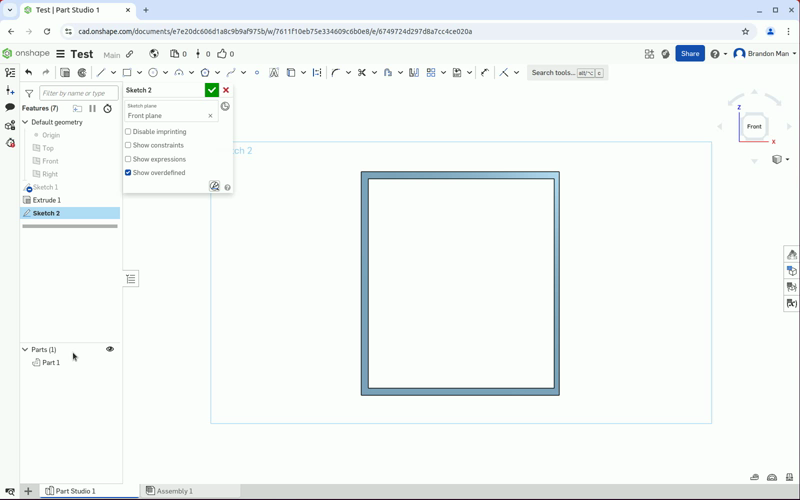
key(y)
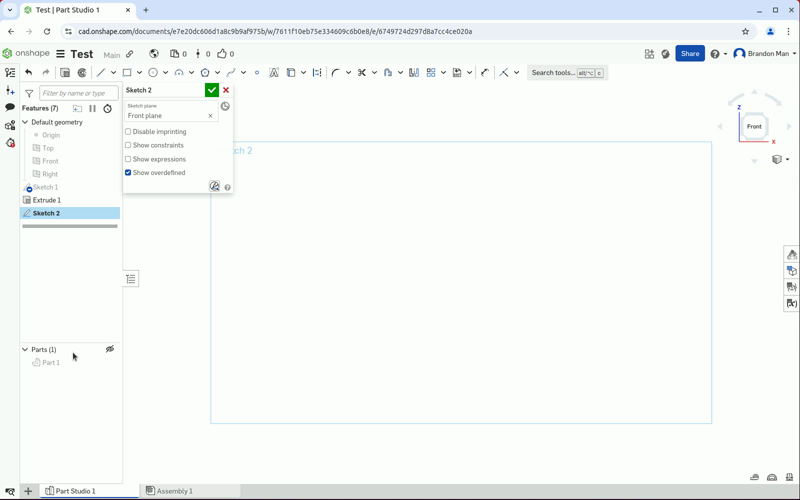
key(l)
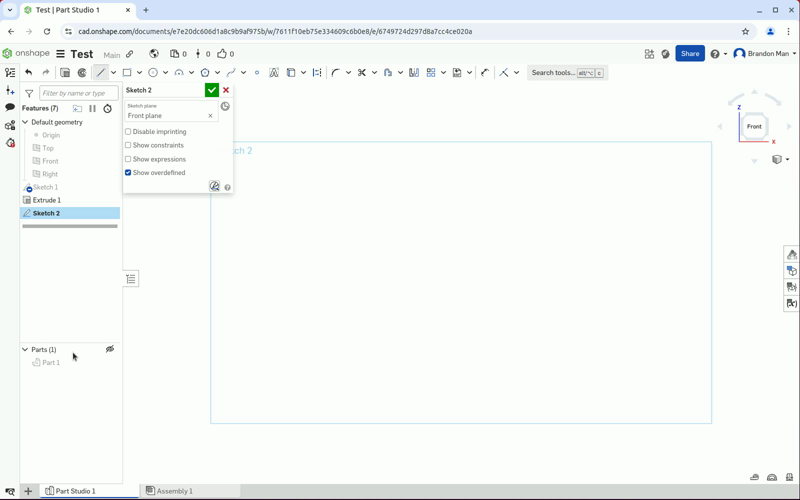
key_down(shift)
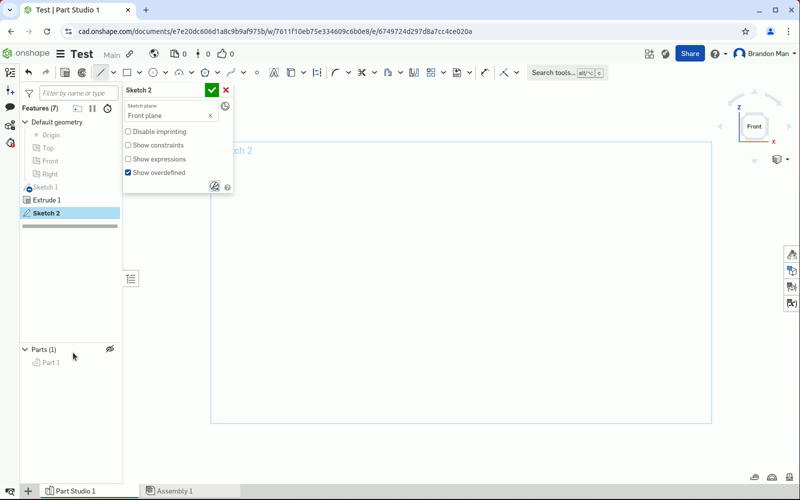
mouse_move(366, 389)
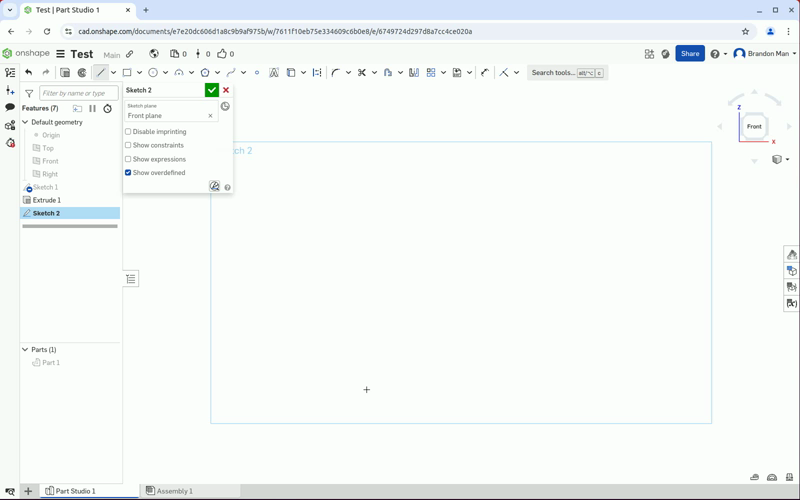
click(366, 389)
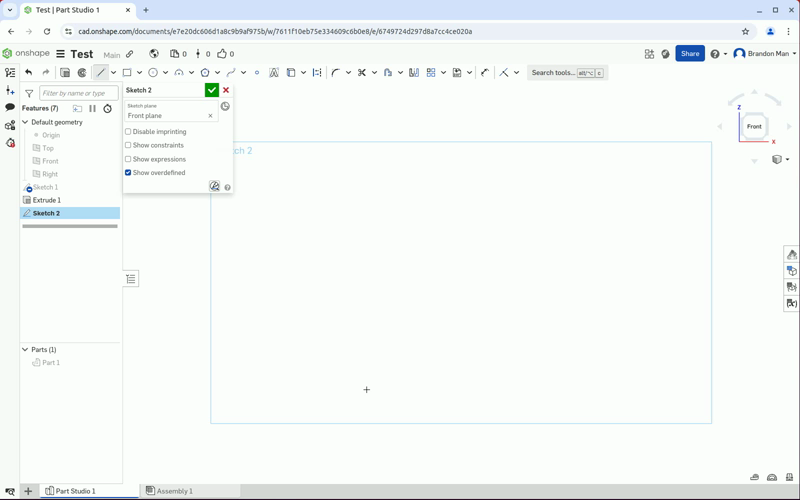
key_up(shift)
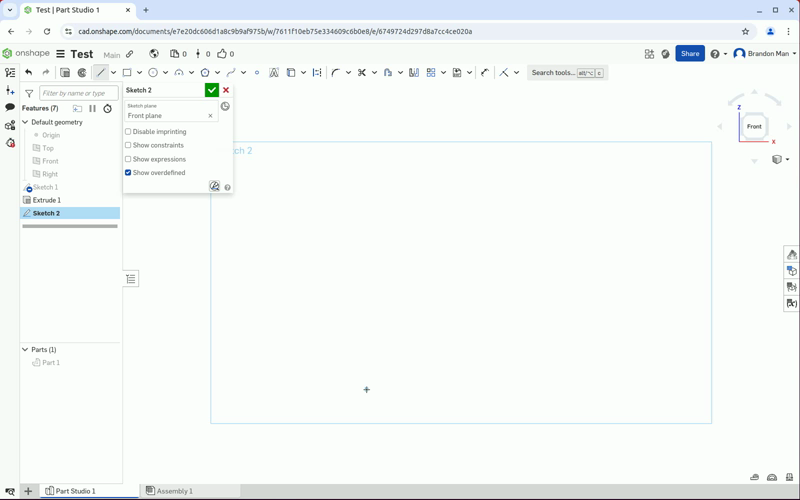
key_down(shift)
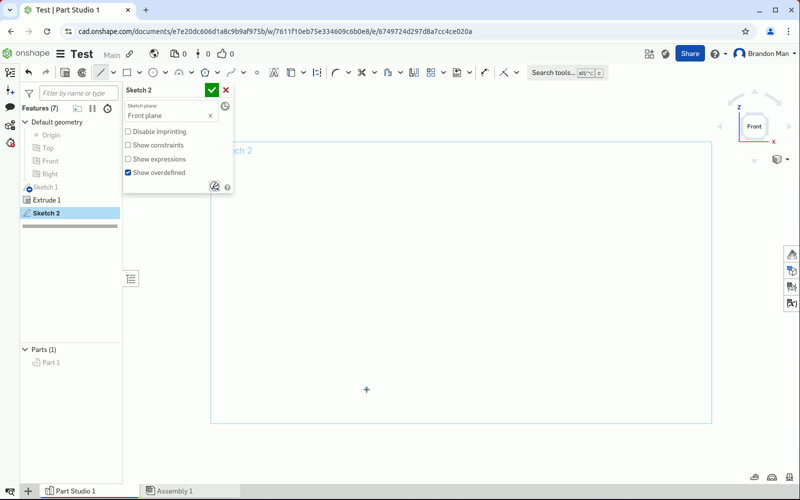
mouse_move(553, 389)
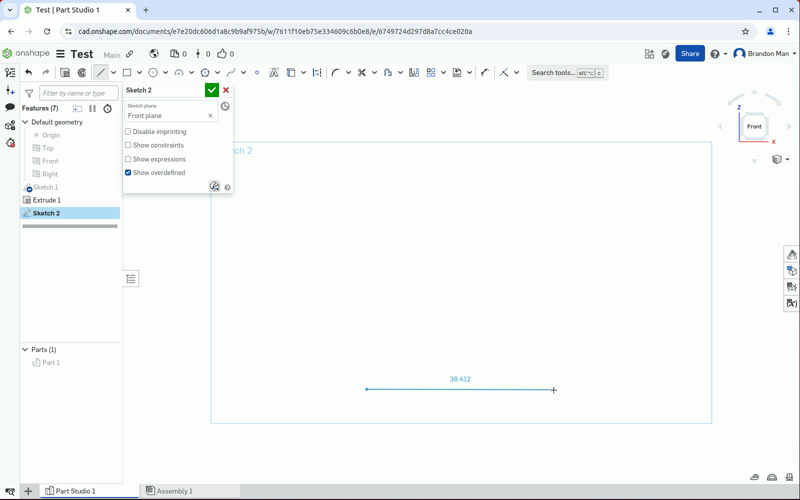
click(553, 389)
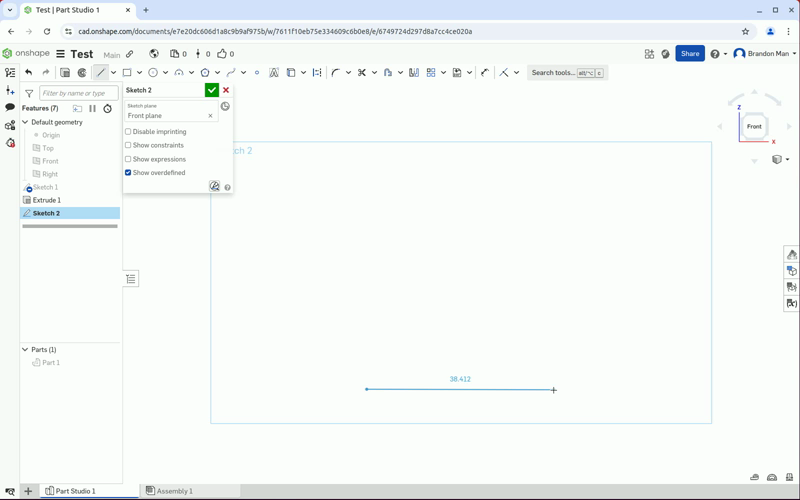
key_up(shift)
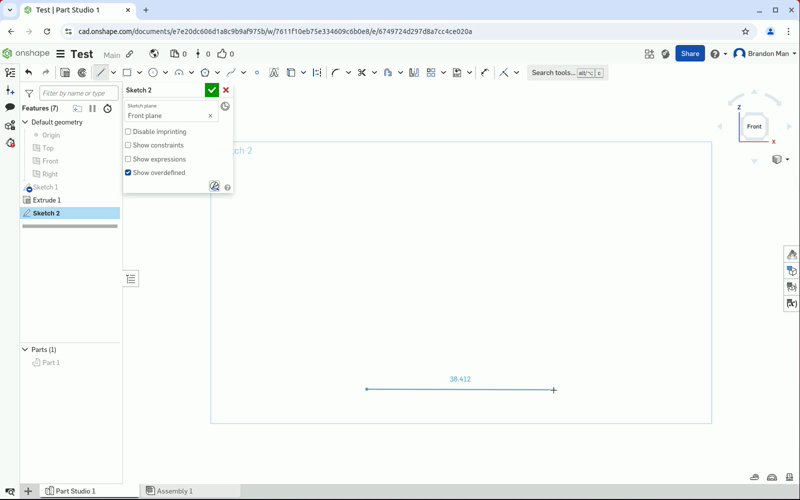
key_down(shift)
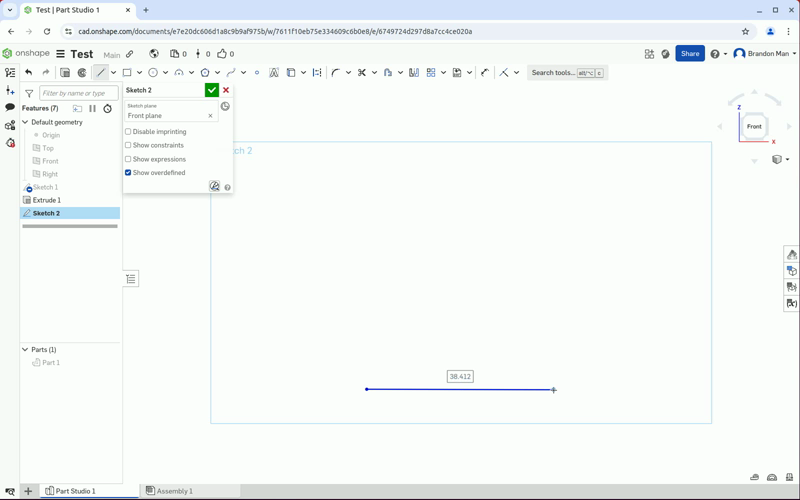
mouse_move(553, 178)
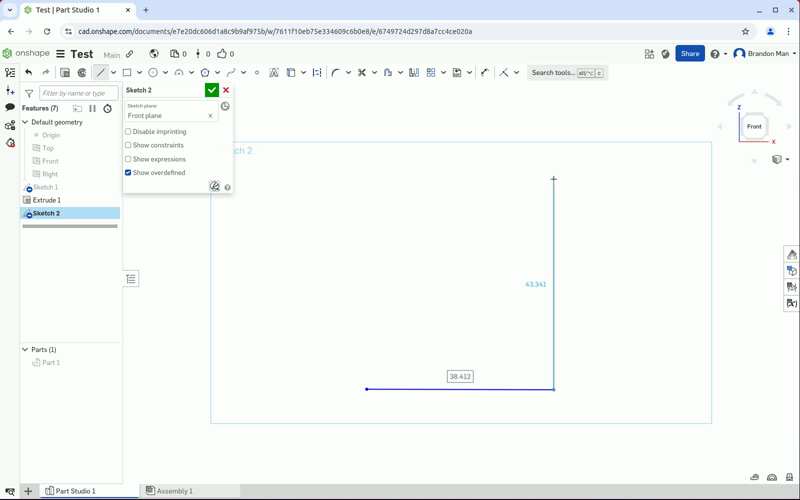
click(553, 178)
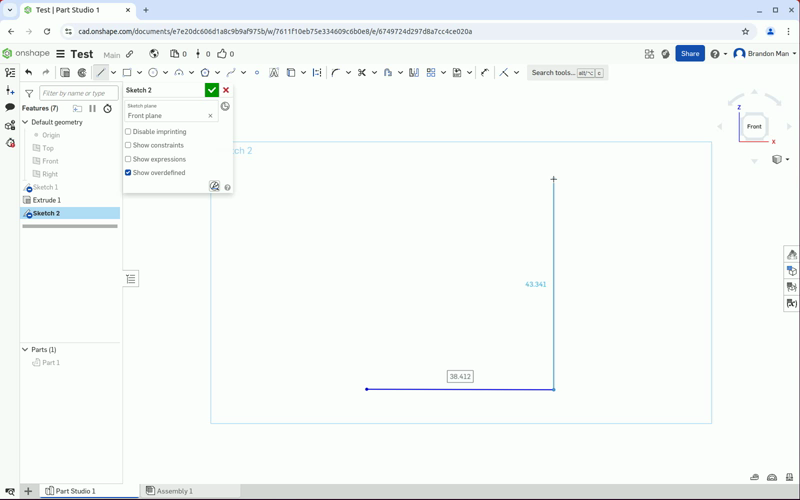
key_up(shift)
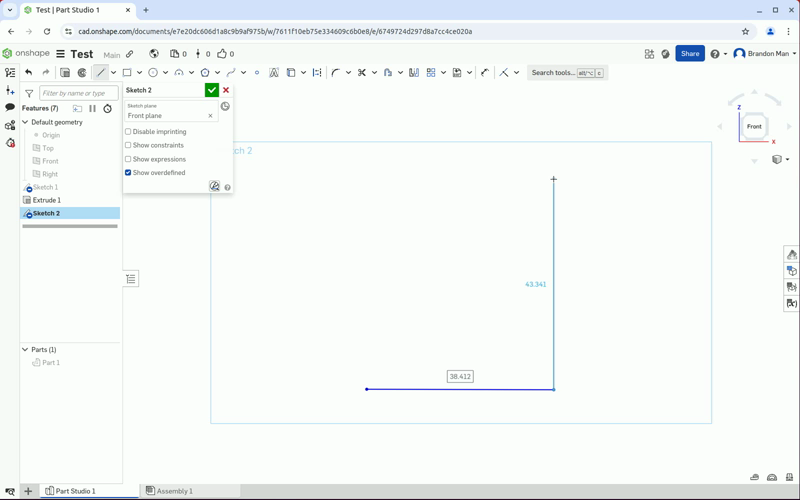
key_down(shift)
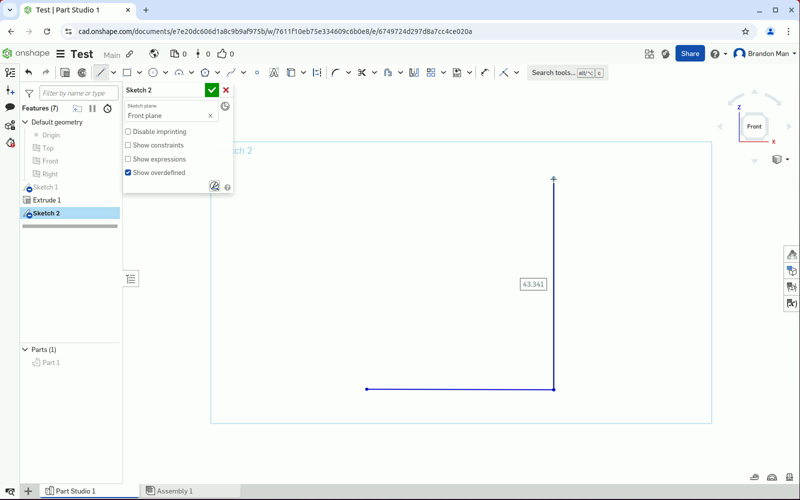
mouse_move(367, 178)
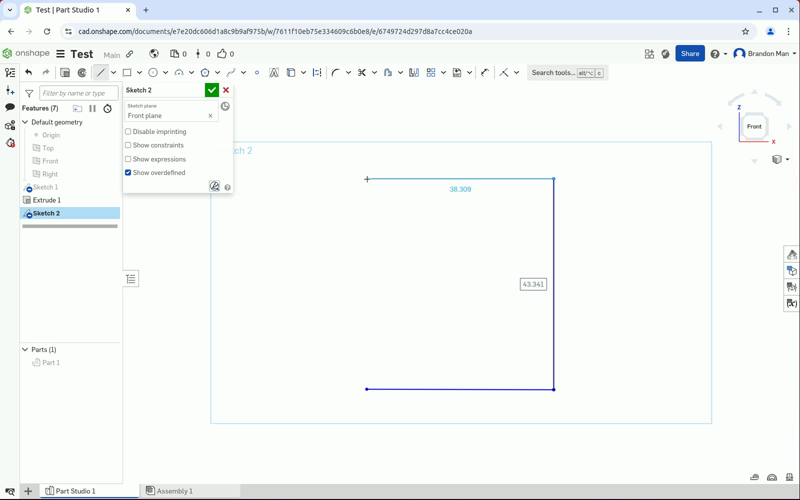
click(367, 178)
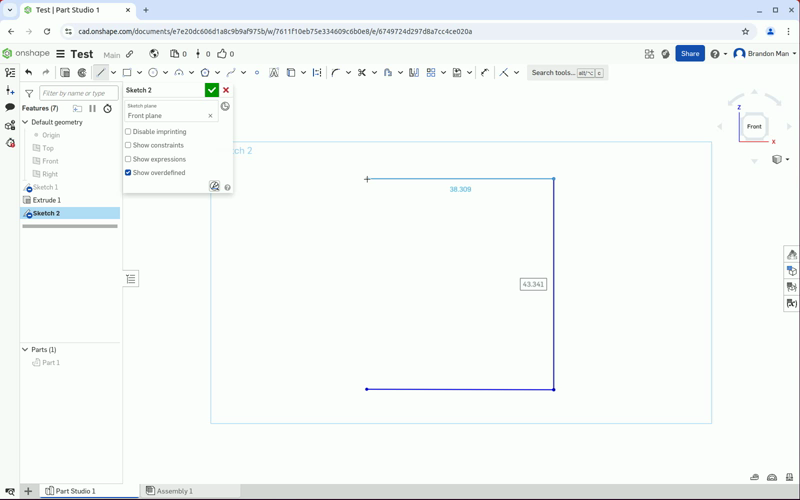
key_up(shift)
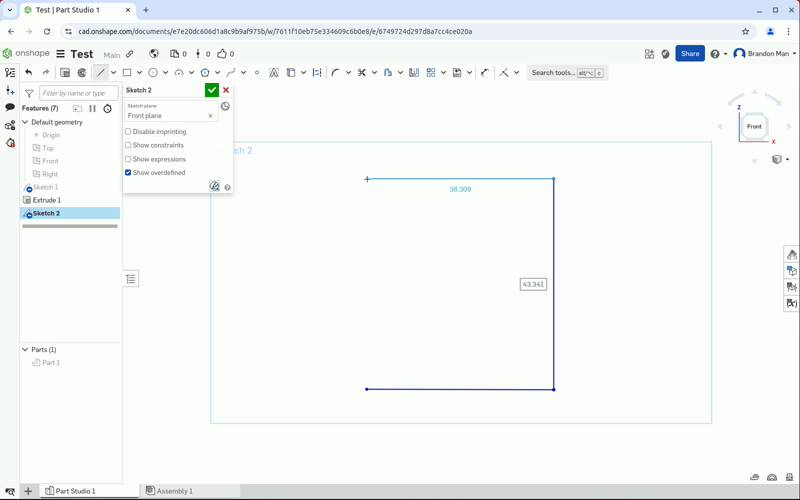
key_down(shift)
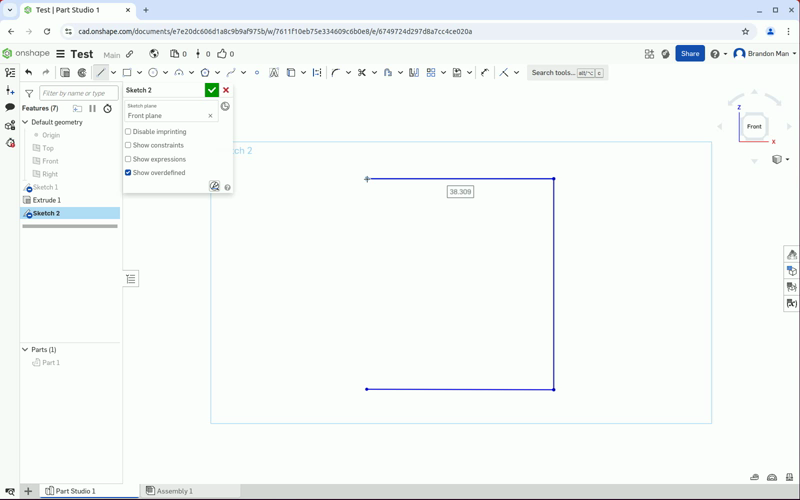
mouse_move(366, 389)
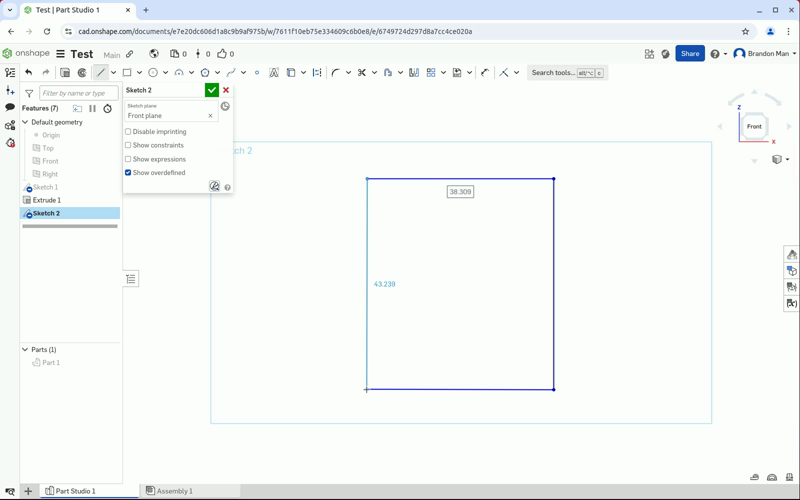
key_up(shift)
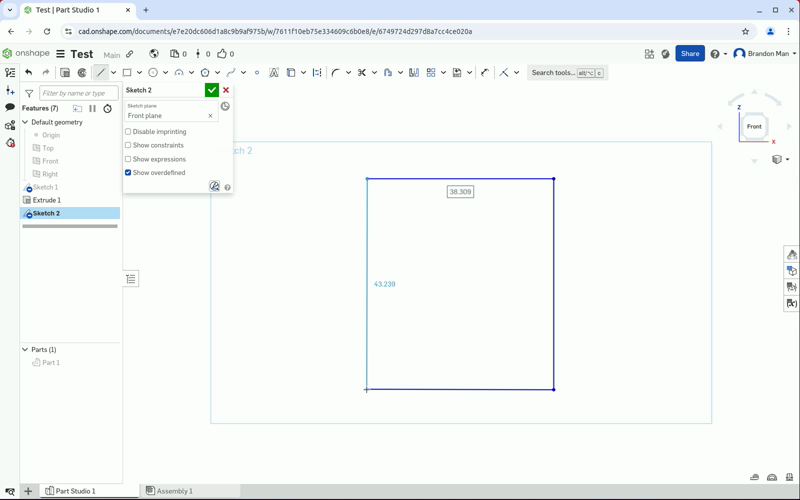
click(366, 389)
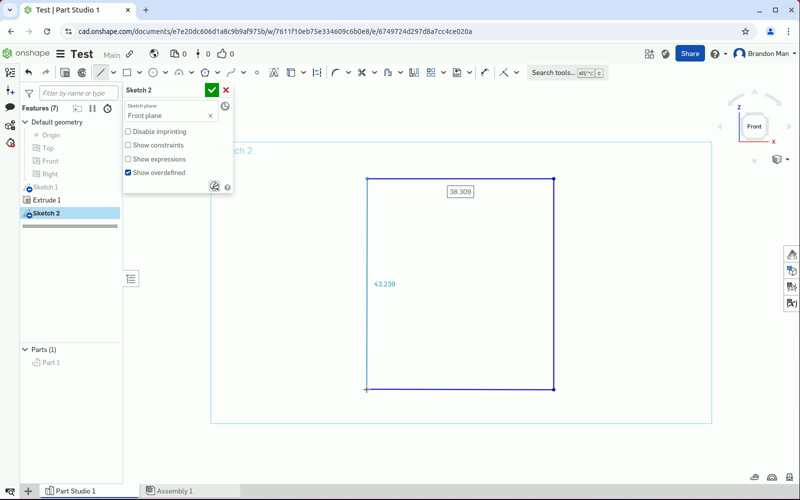
key(esc)
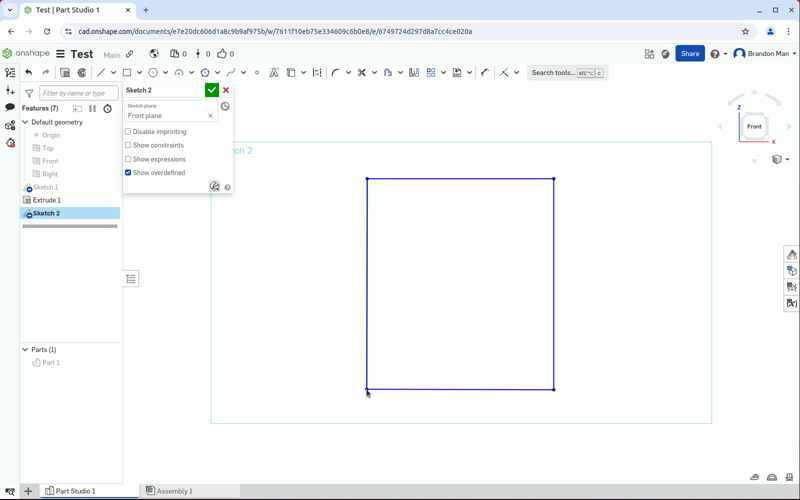
mouse_move(435, 286)
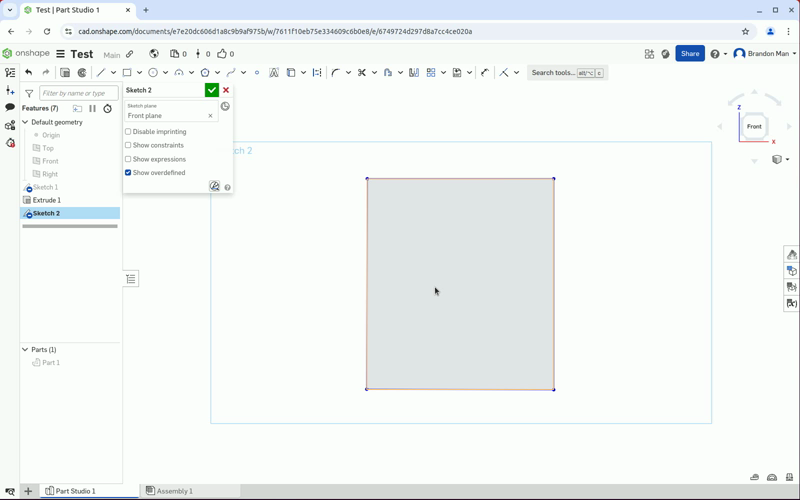
click(435, 286)
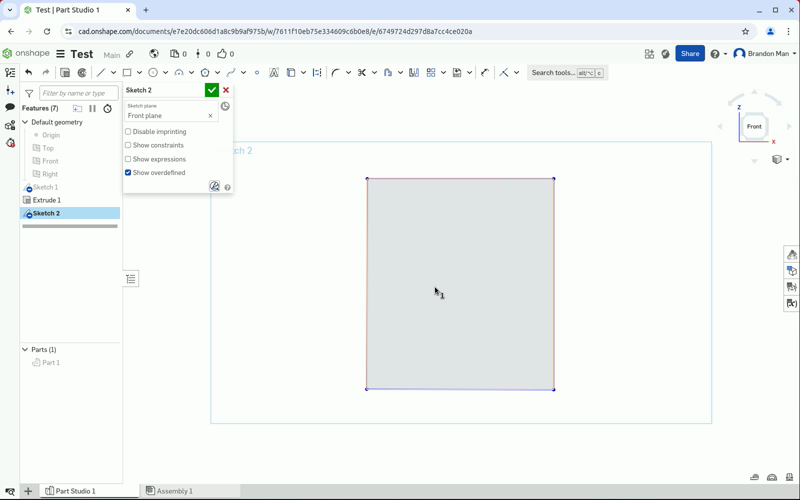
mouse_move(73, 352)
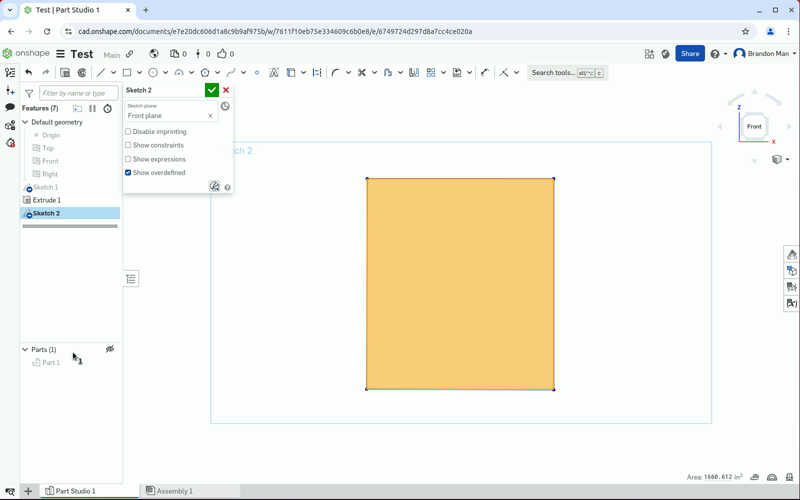
key(shift+y)
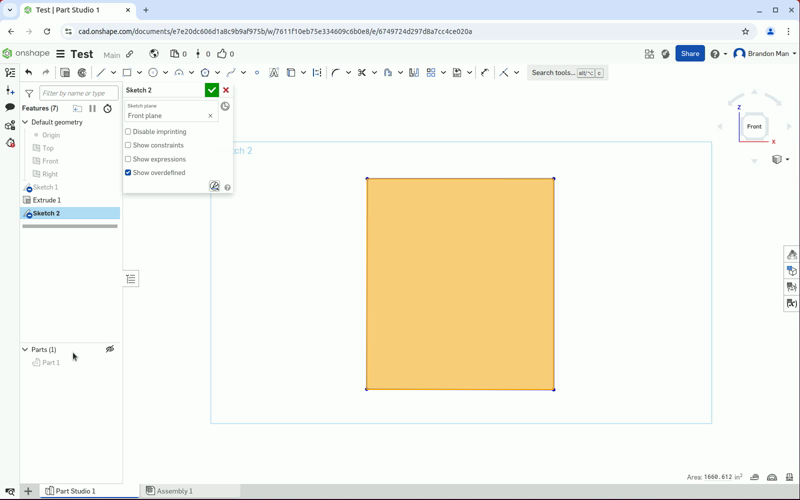
key(shift+e)
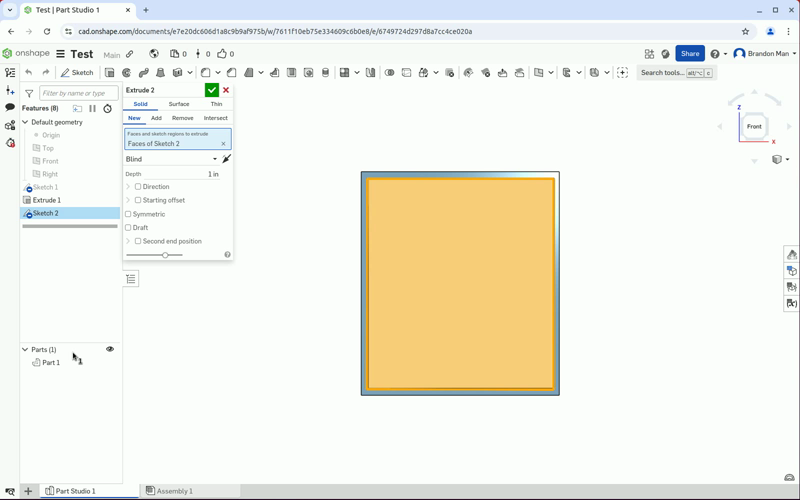
mouse_move(143, 106)
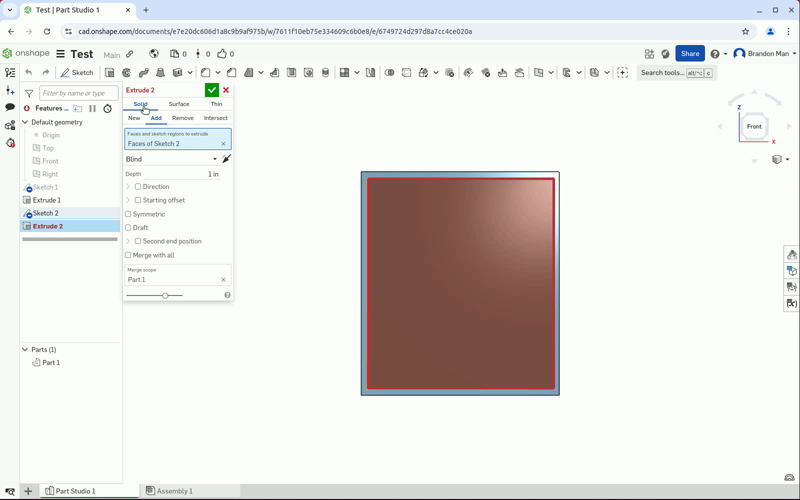
click(143, 106)
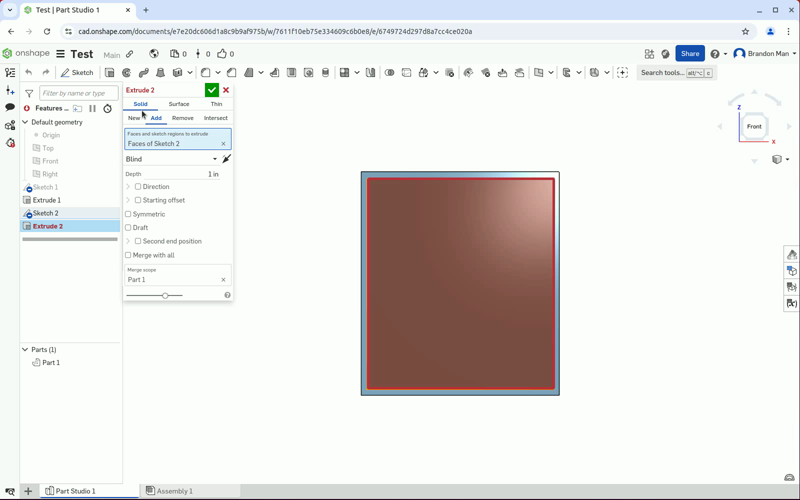
mouse_move(137, 120)
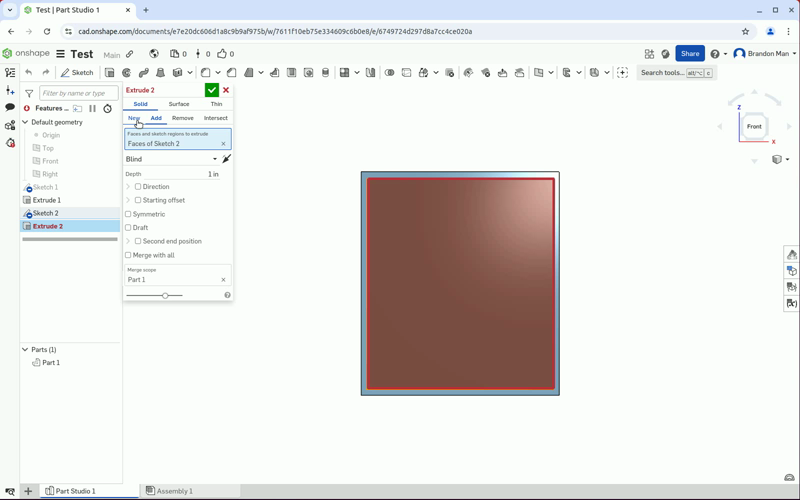
click(137, 120)
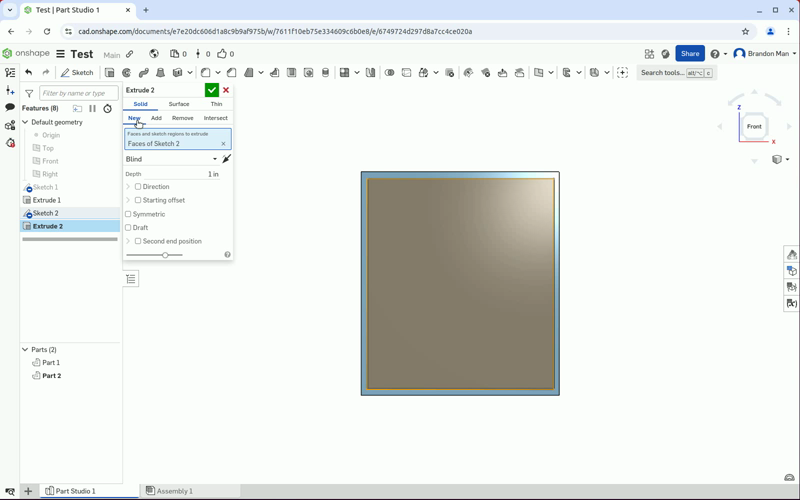
key(tab, 4)
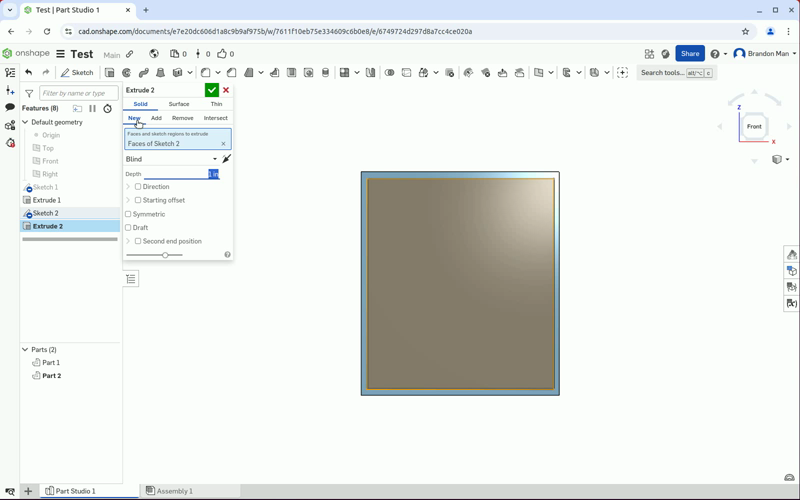
text(-15.405)
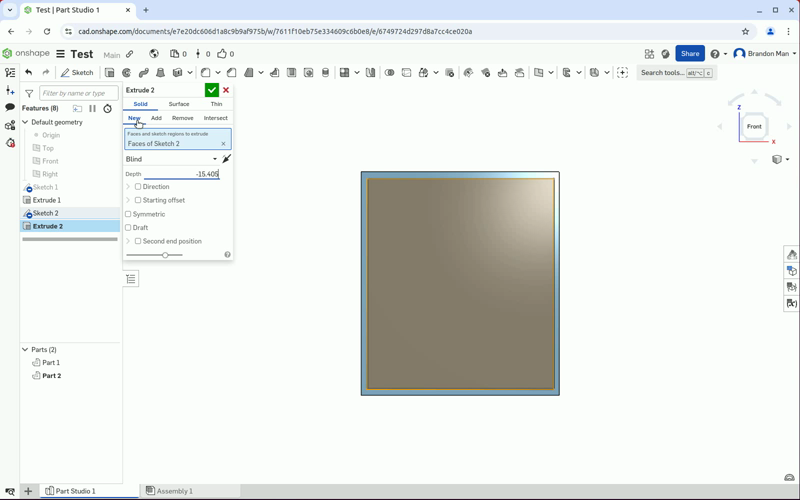
key(enter)
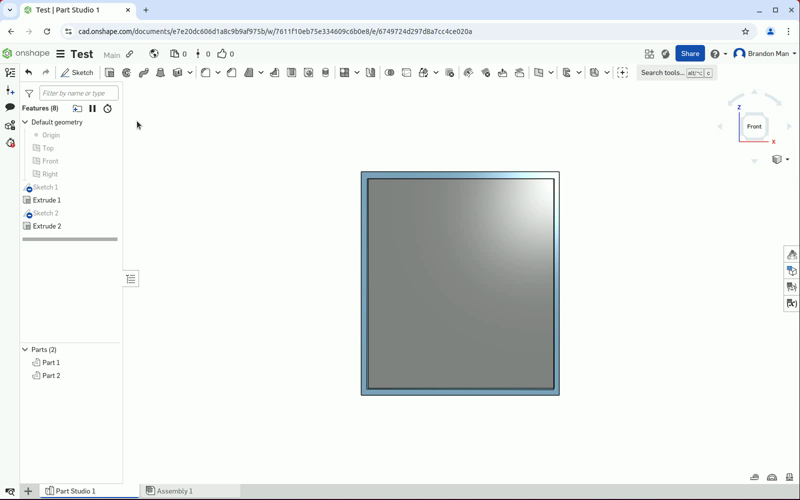
key(shift+h)
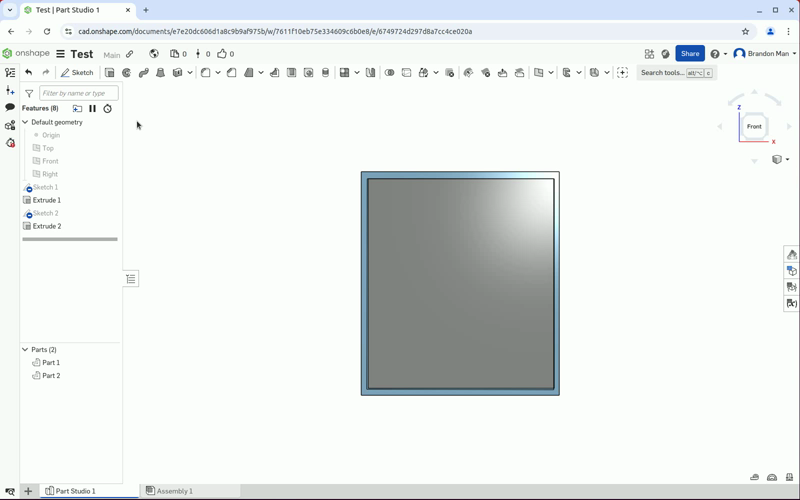
key(shift+h)
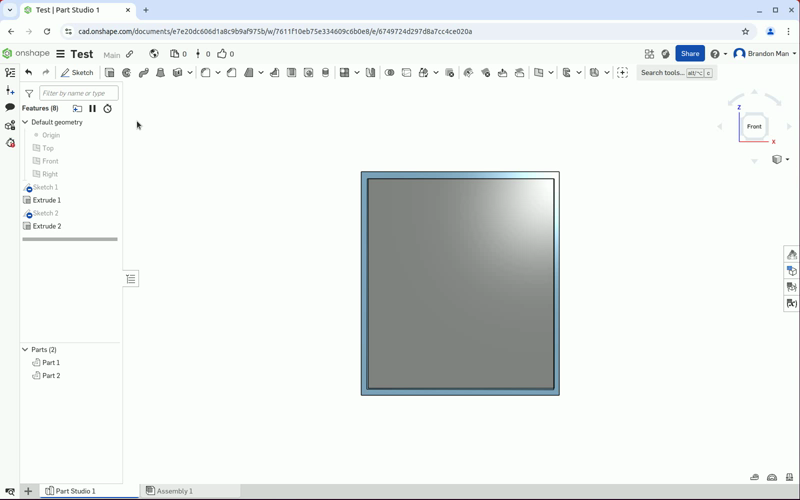
mouse_move(73, 189)
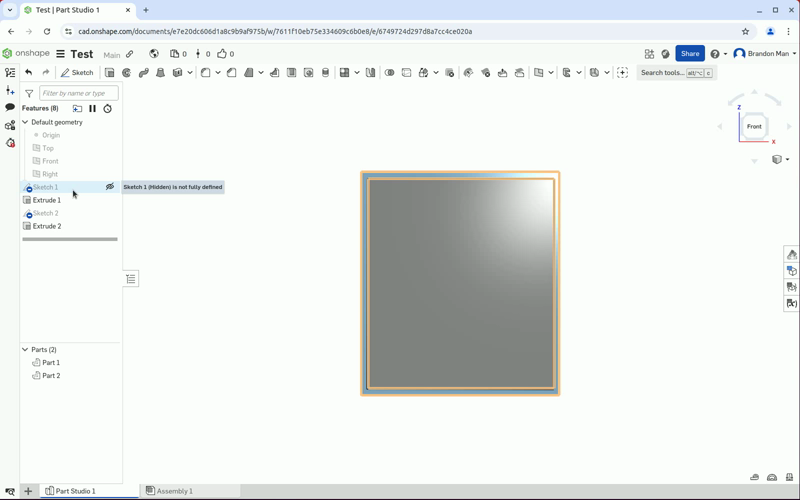
click(73, 189)
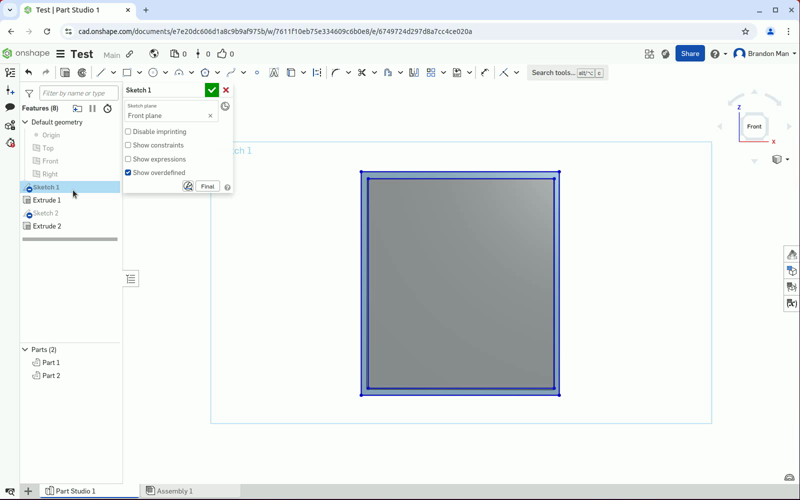
mouse_move(229, 92)
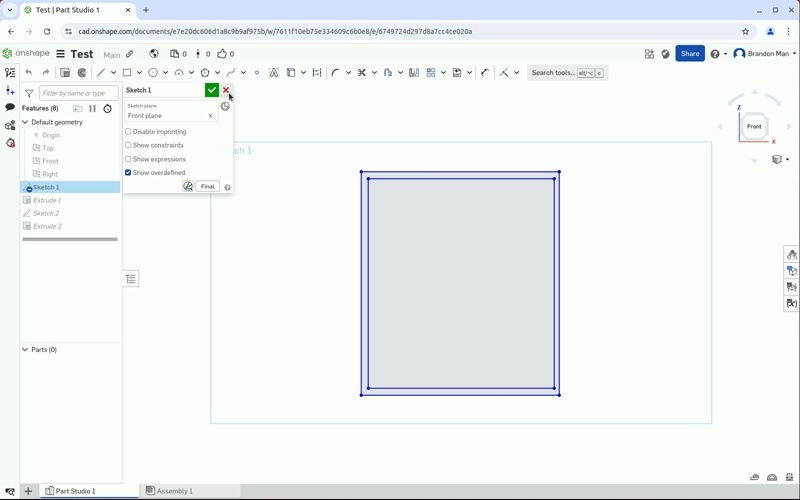
click(229, 92)
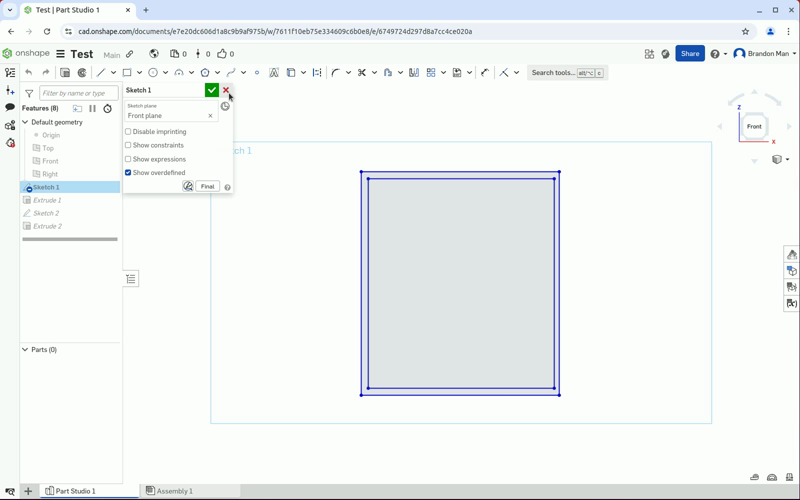
key(shift+s)
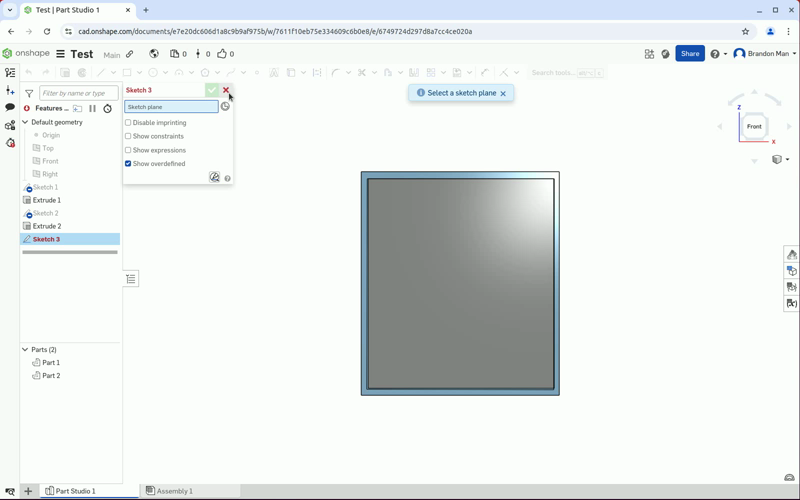
mouse_move(73, 163)
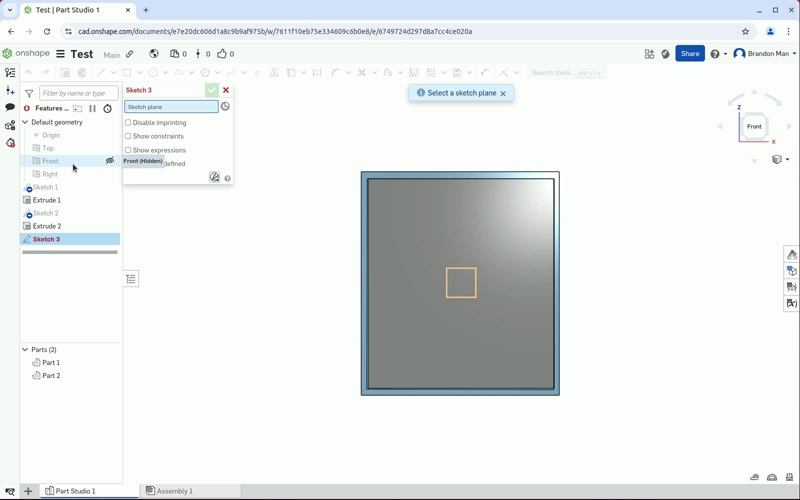
click(73, 163)
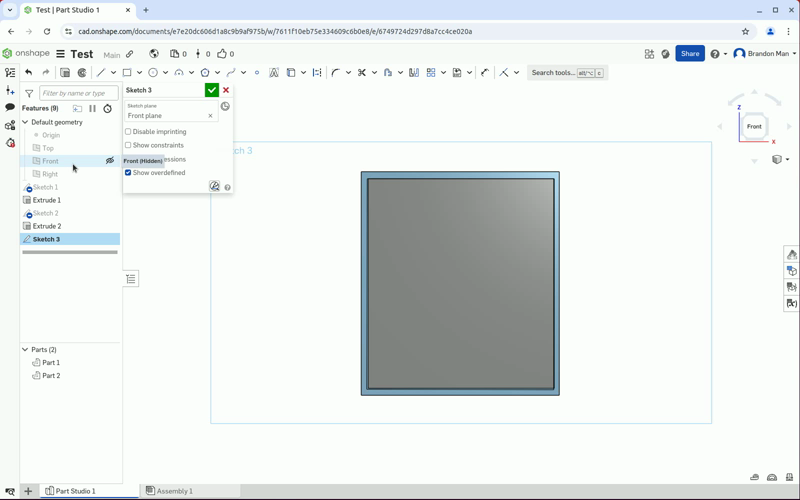
mouse_move(73, 352)
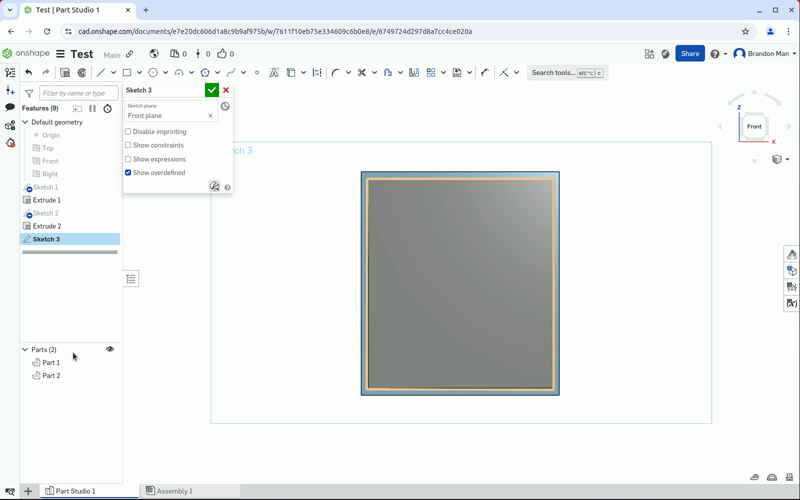
key(y)
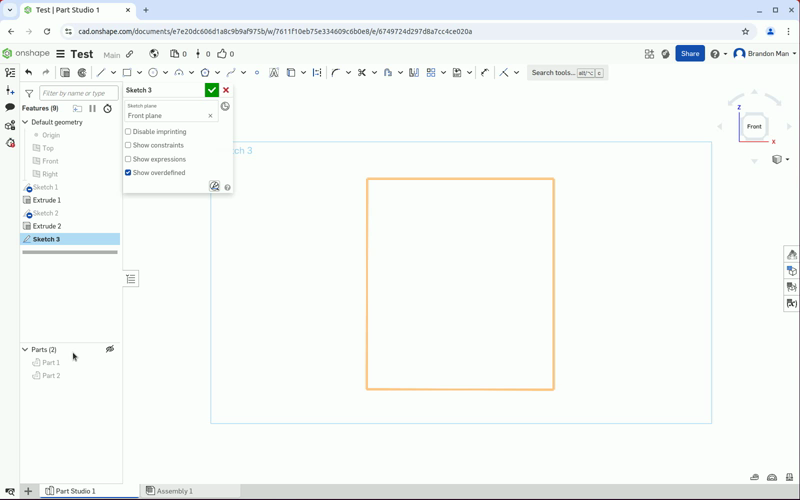
key(l)
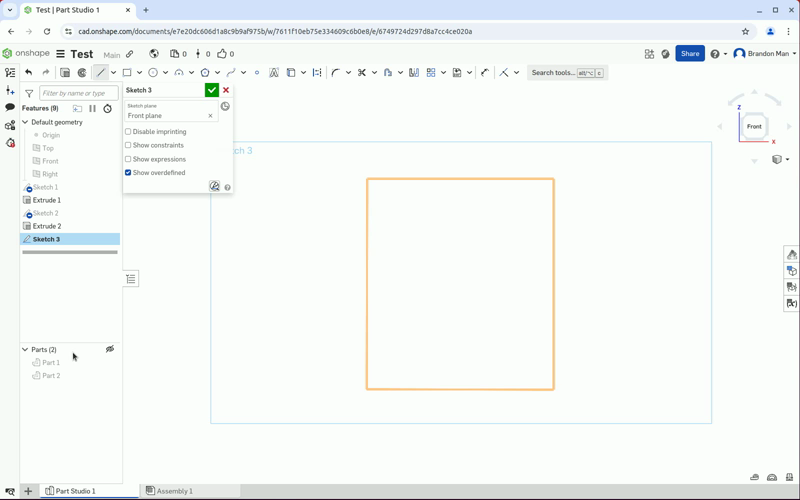
key_down(shift)
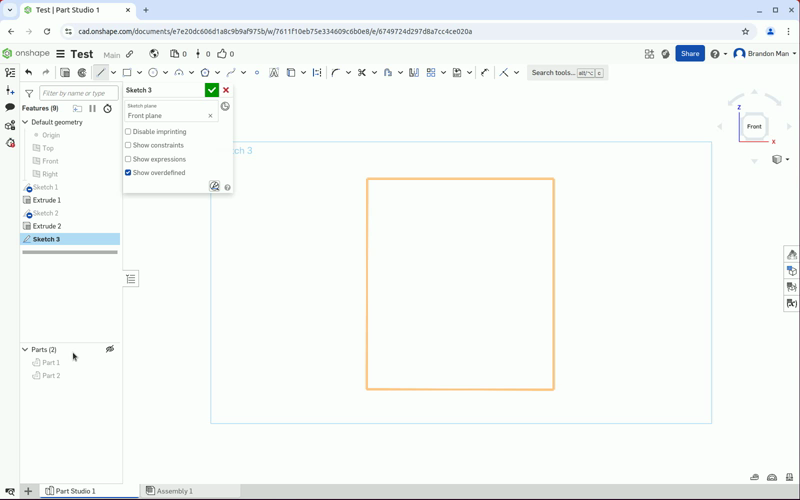
mouse_move(366, 389)
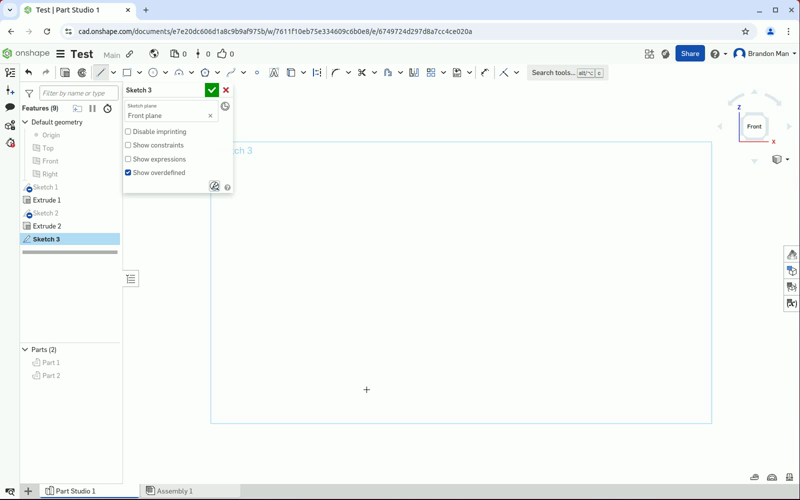
click(366, 389)
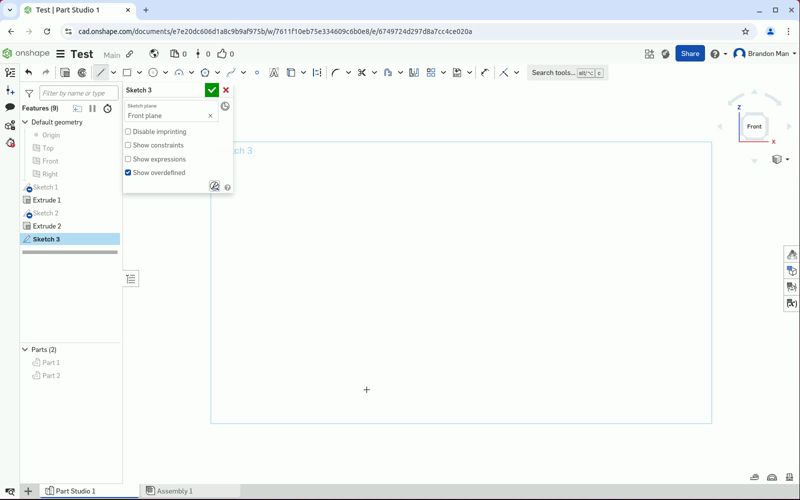
key_up(shift)
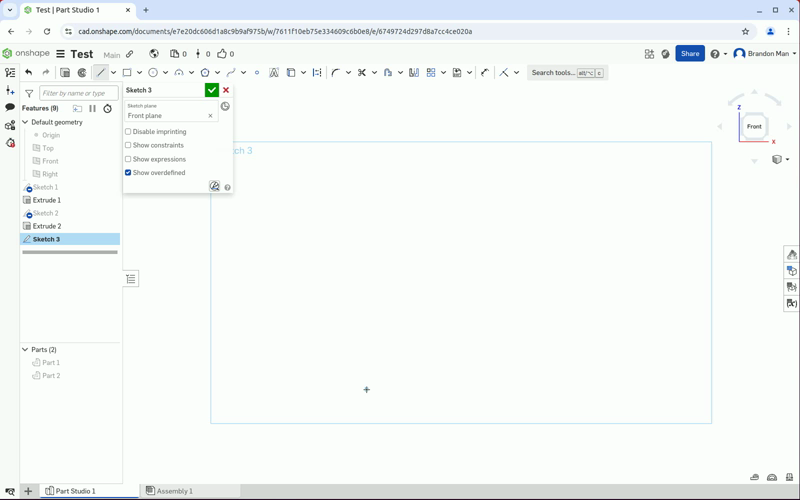
key_down(shift)
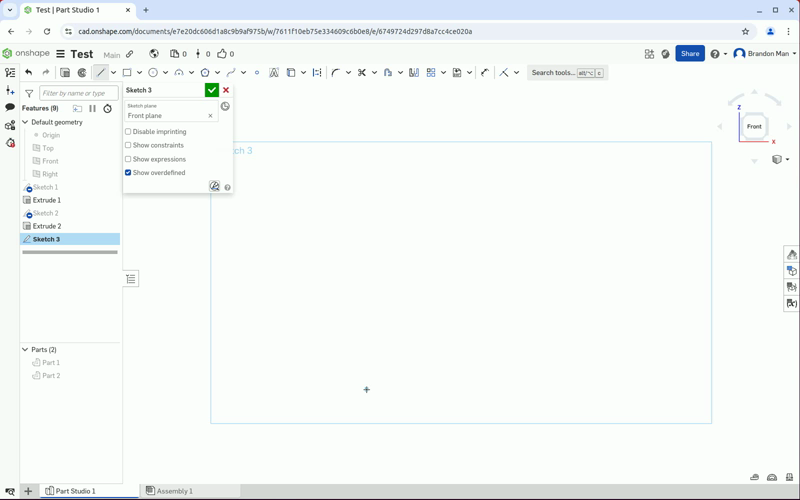
mouse_move(553, 389)
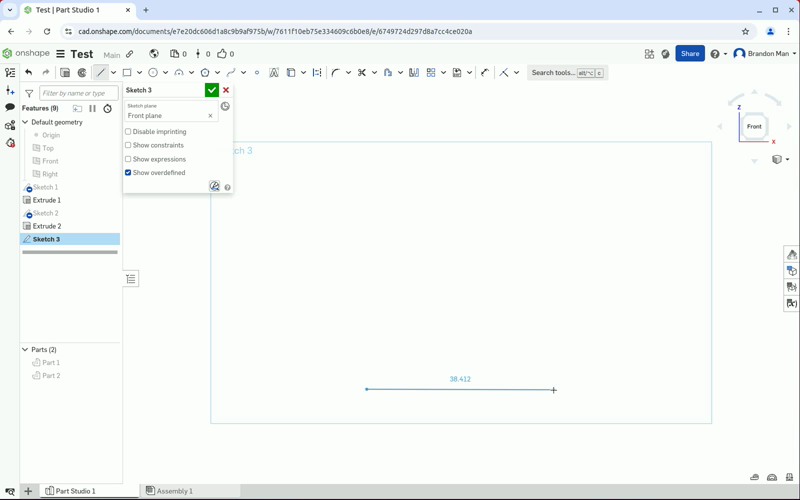
click(553, 389)
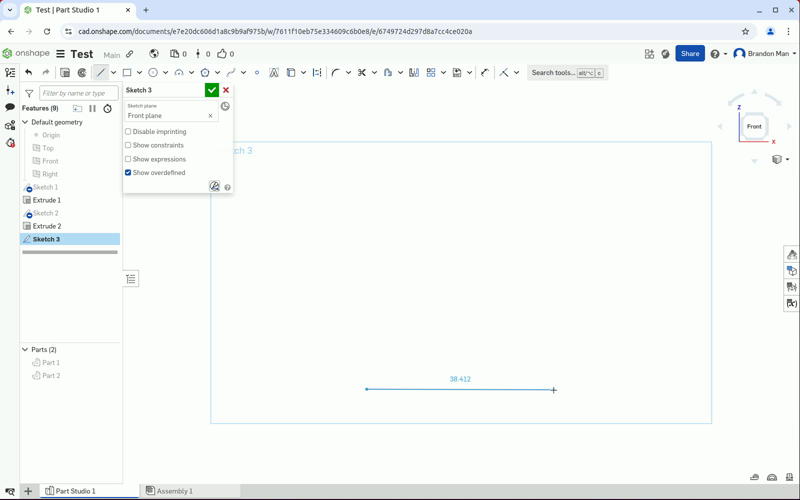
key_up(shift)
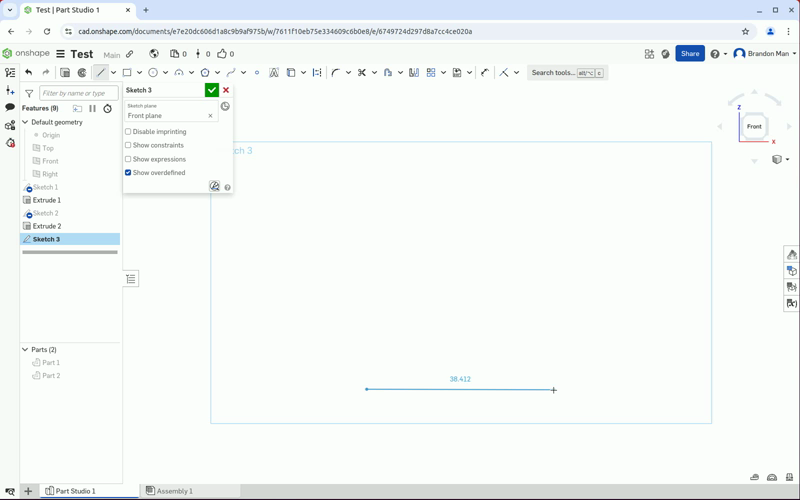
key_down(shift)
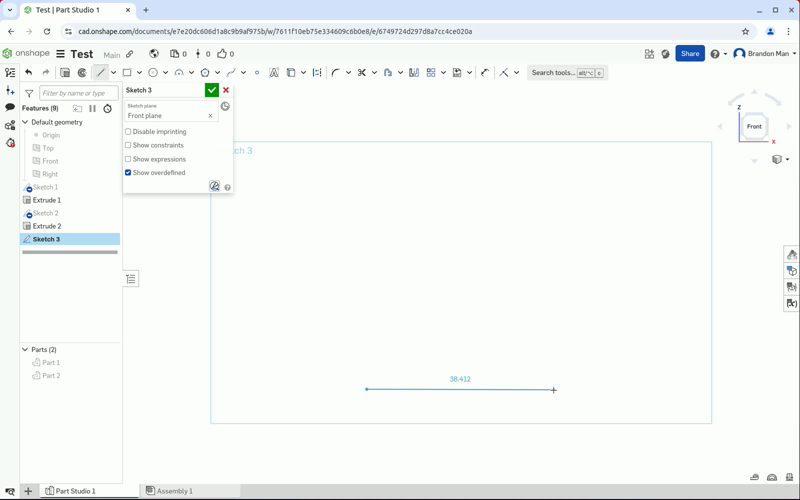
mouse_move(553, 178)
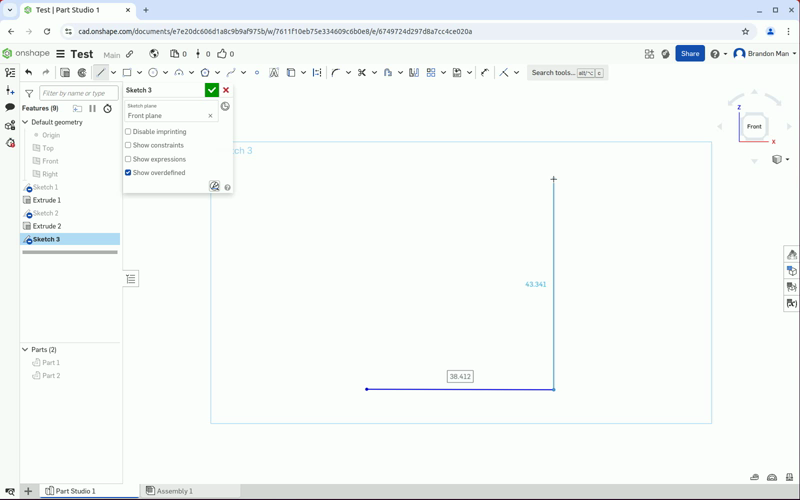
click(553, 178)
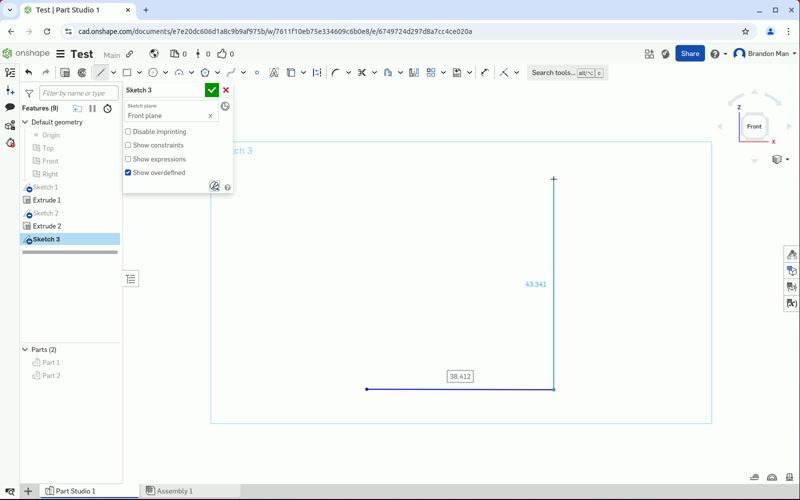
key_up(shift)
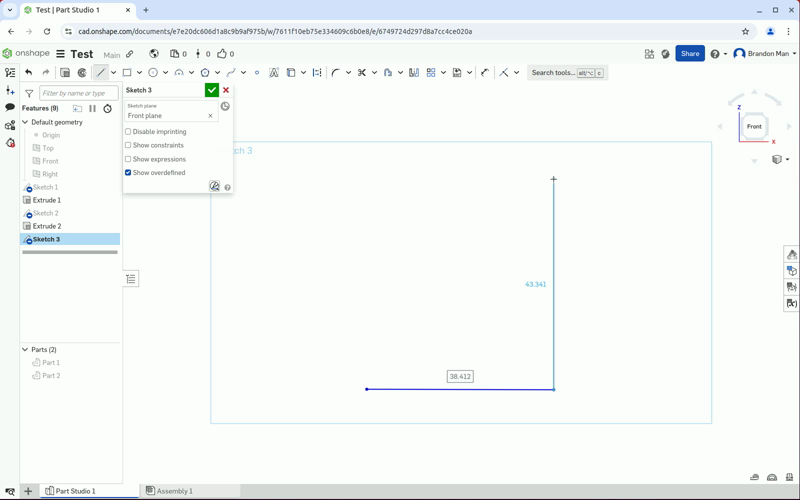
key_down(shift)
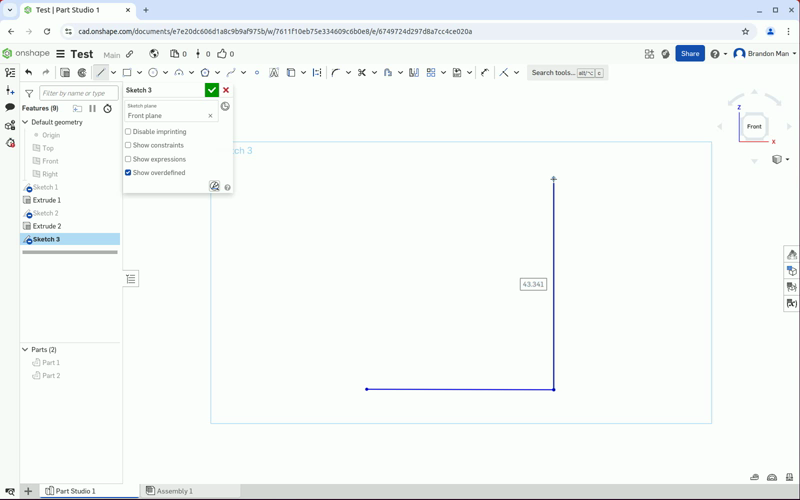
mouse_move(367, 178)
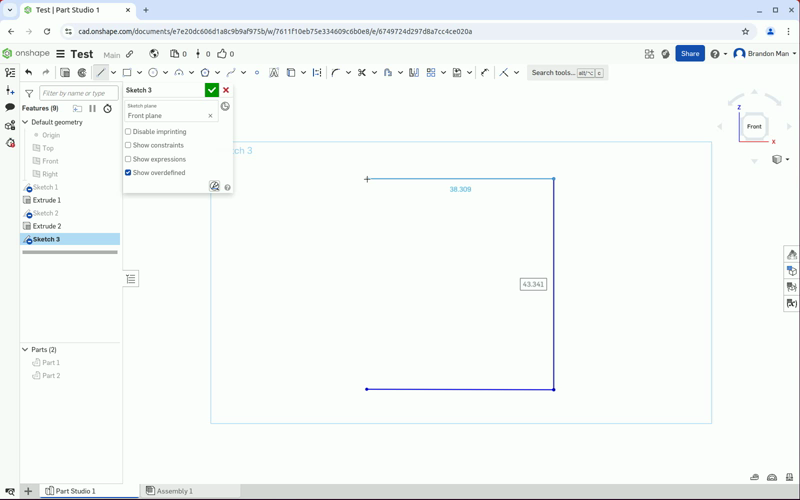
click(367, 178)
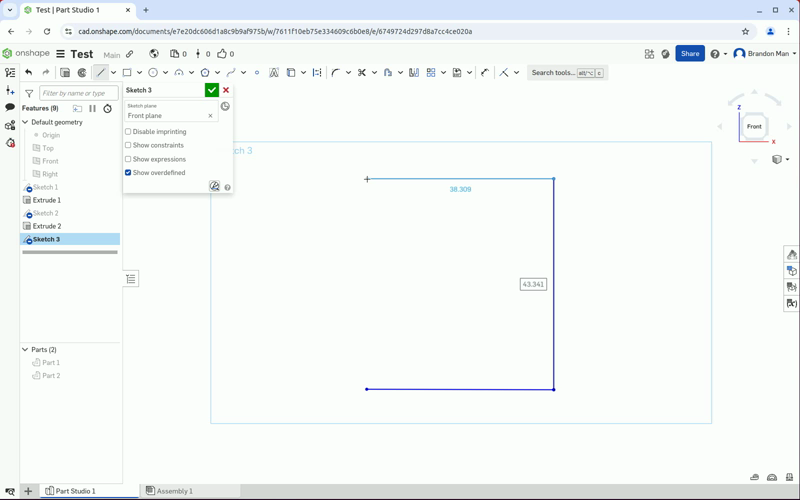
key_up(shift)
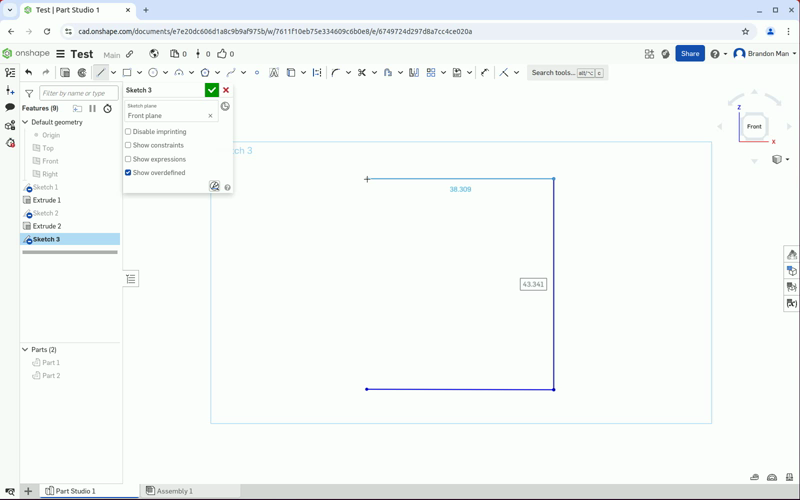
key_down(shift)
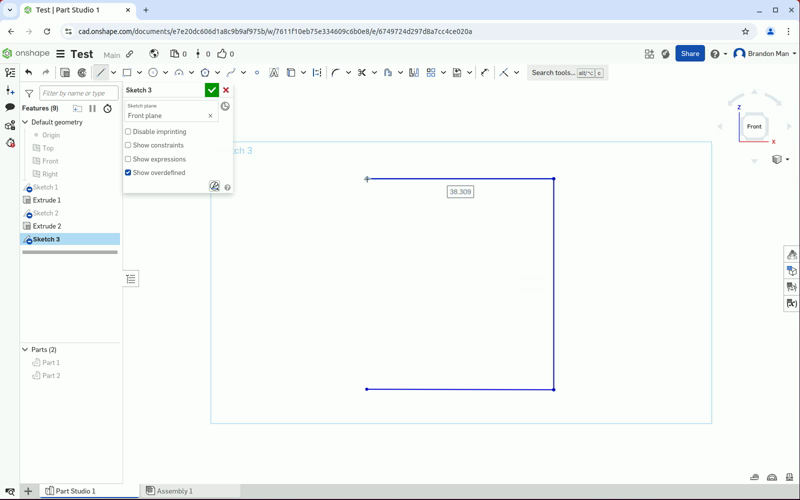
mouse_move(366, 389)
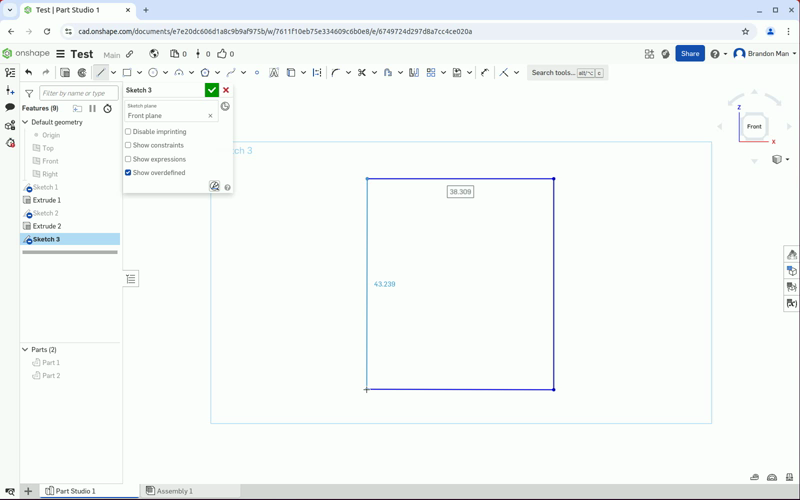
key_up(shift)
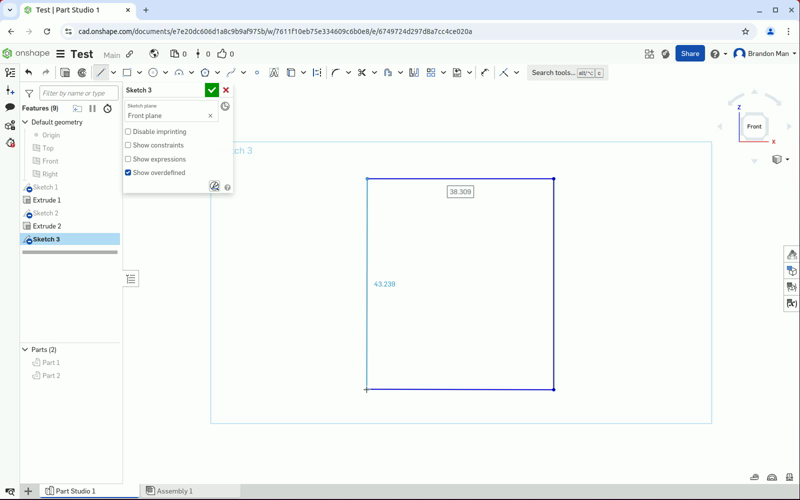
click(366, 389)
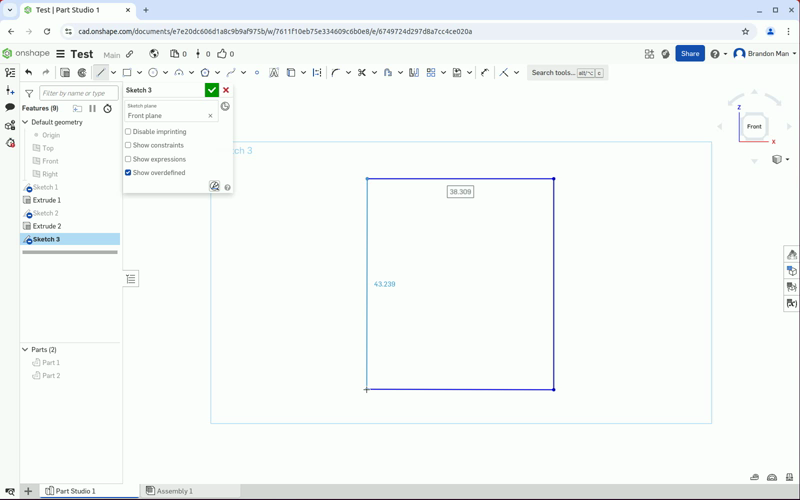
key(esc)
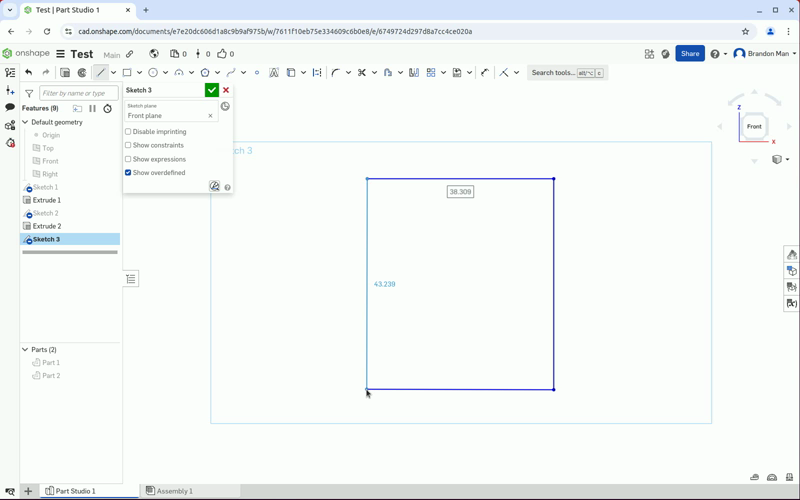
mouse_move(495, 340)
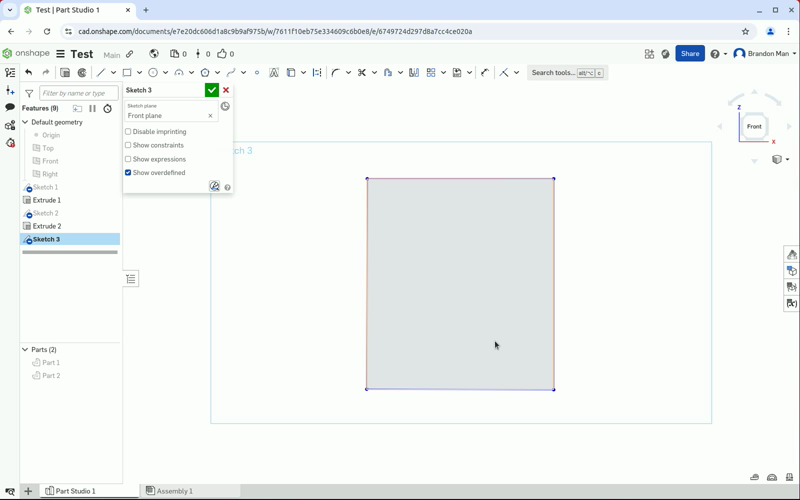
click(495, 340)
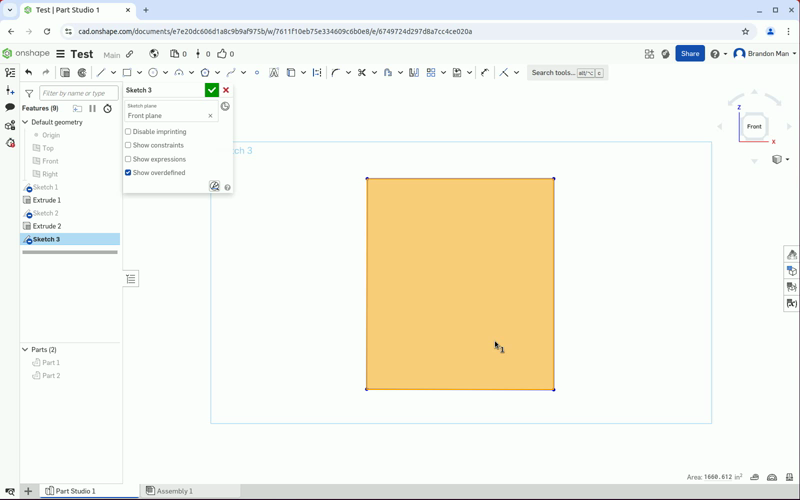
mouse_move(73, 352)
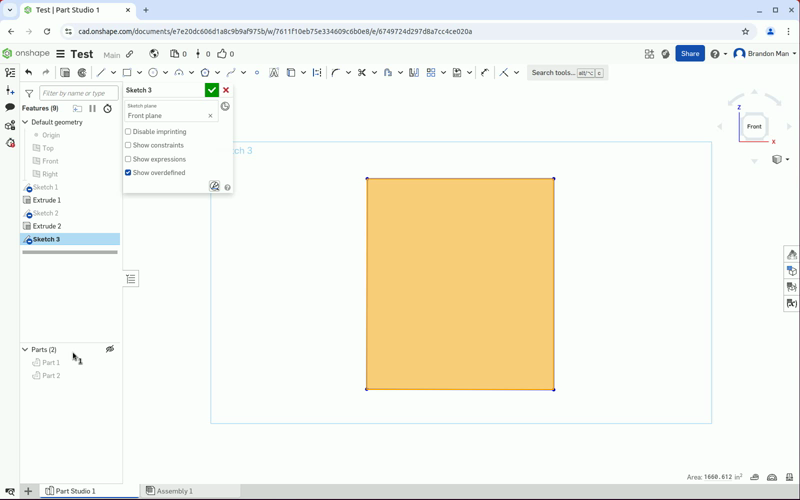
key(shift+y)
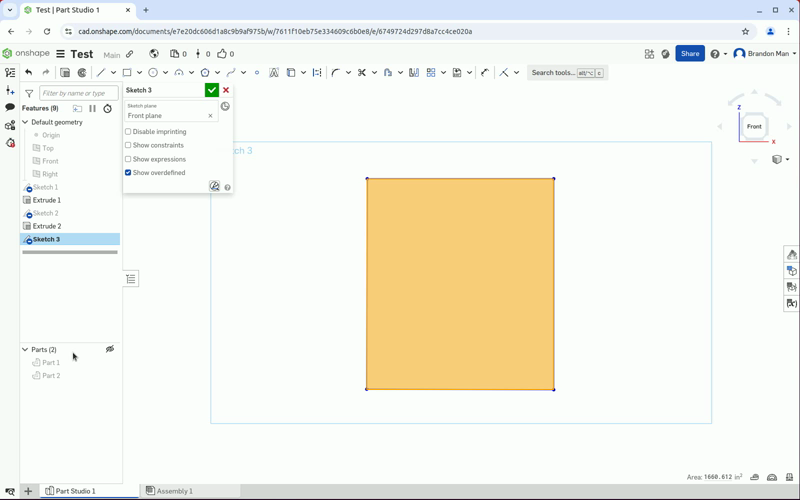
key(shift+e)
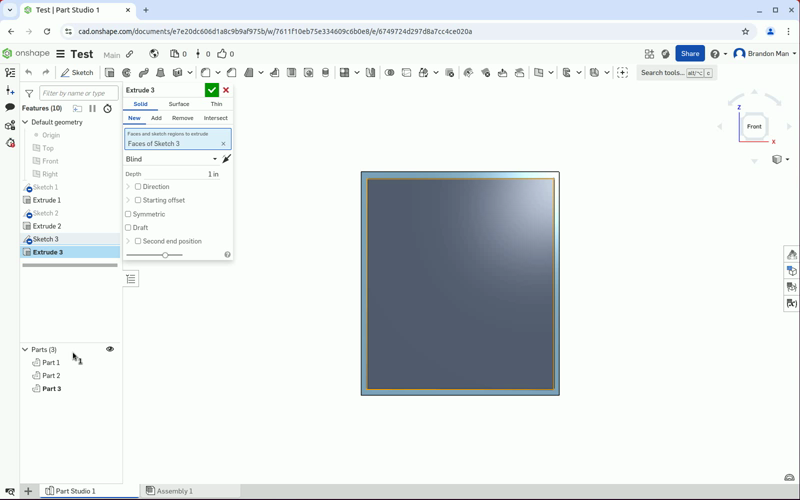
mouse_move(143, 106)
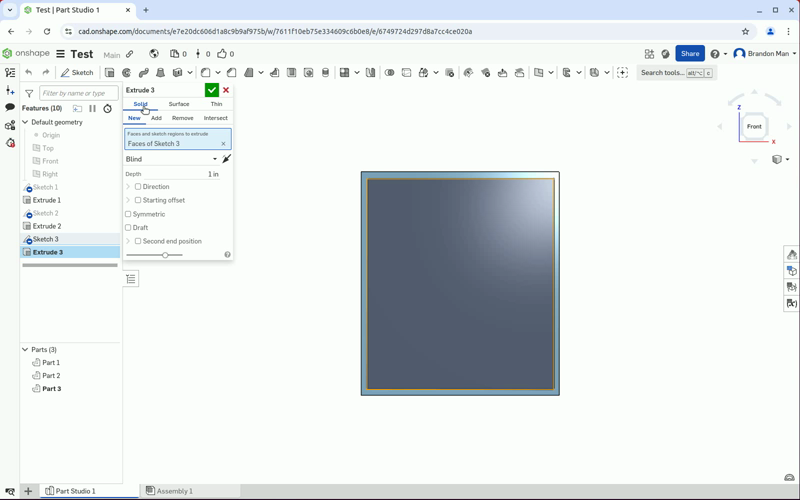
click(143, 106)
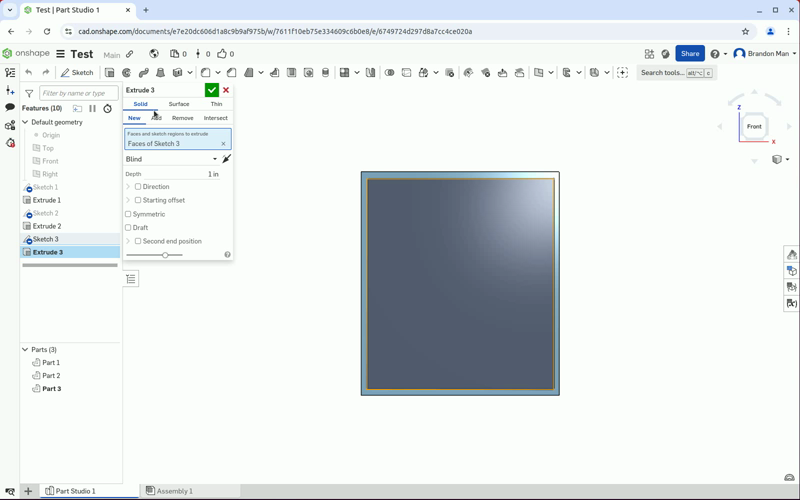
mouse_move(186, 120)
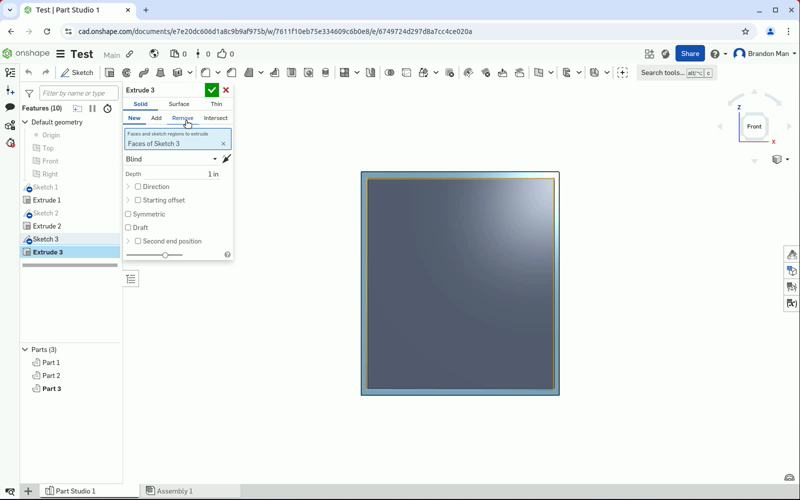
click(186, 120)
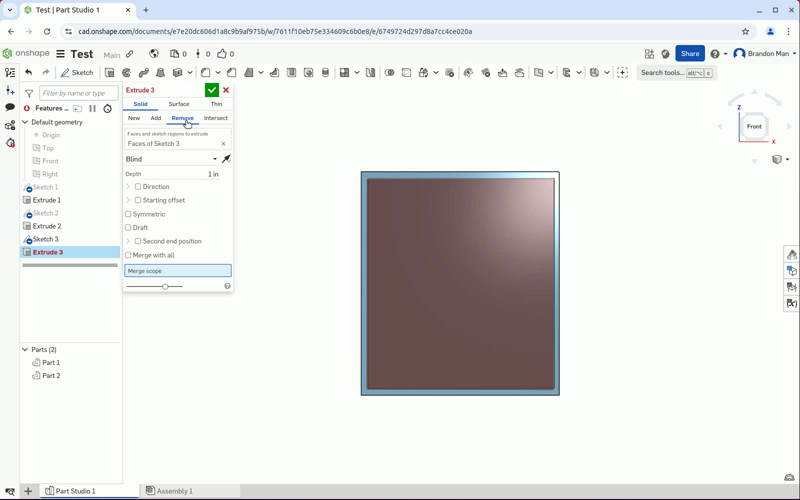
key(tab, 4)
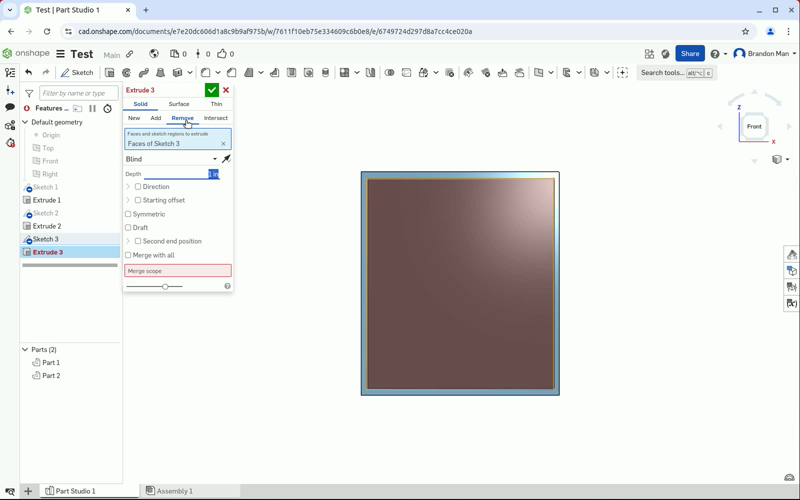
text(14.202)
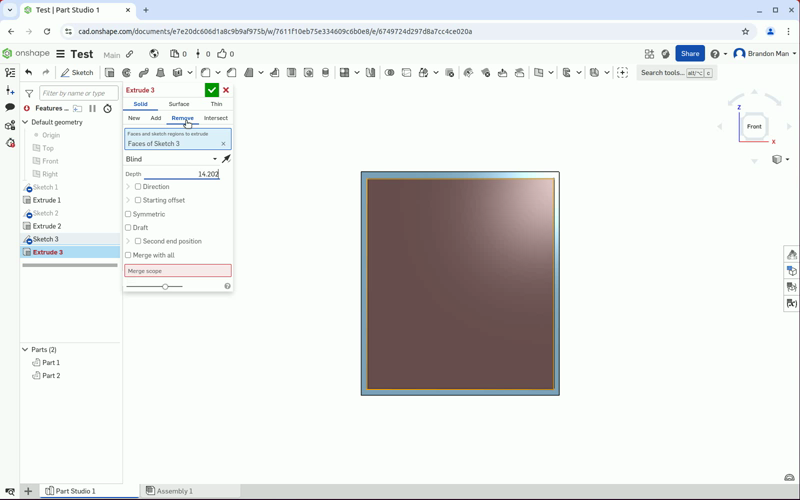
key(tab, 6)
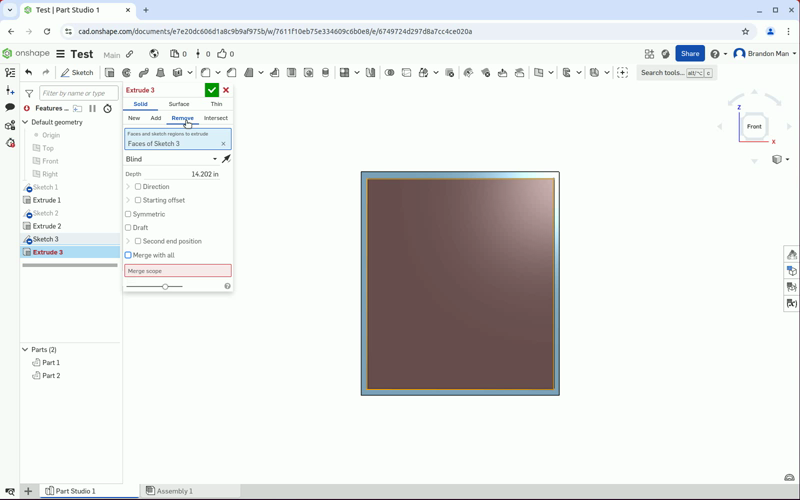
key(space)
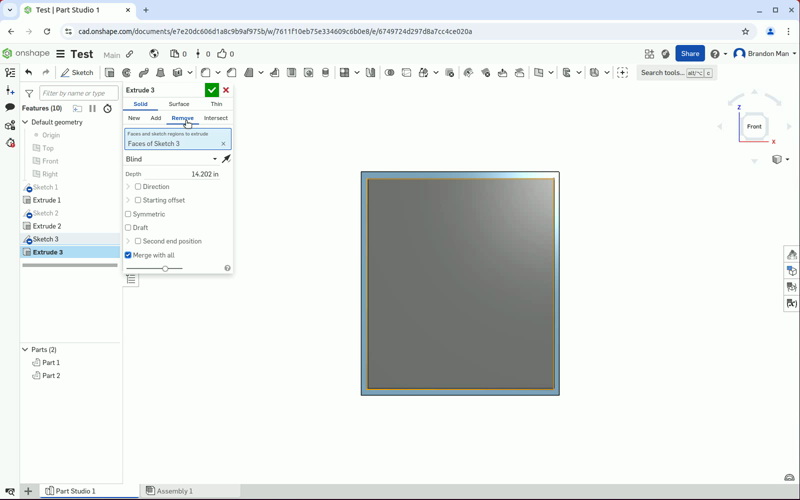
key(enter)
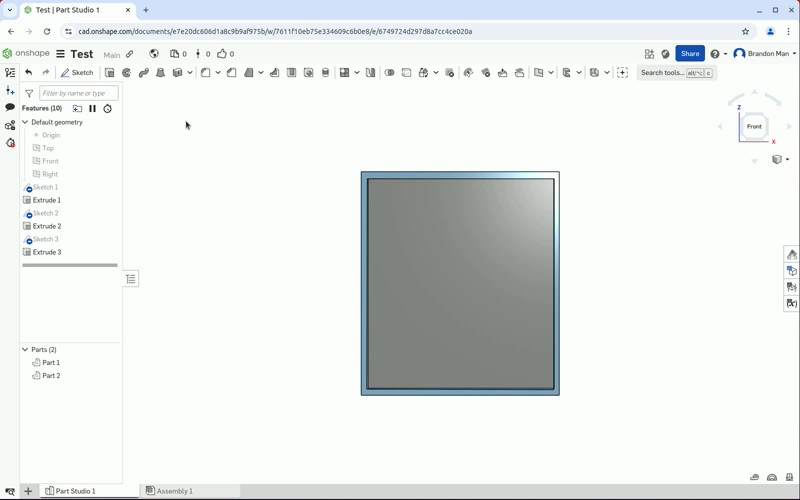
key(shift+h)
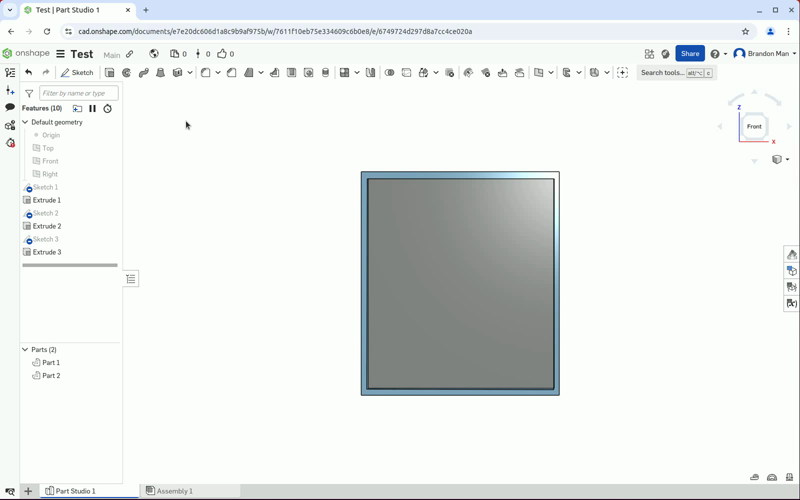
key(shift+h)
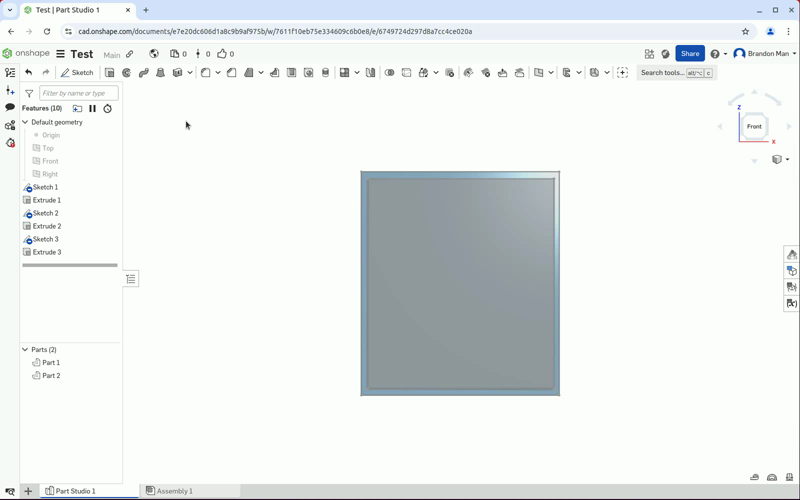
key(shift+7)
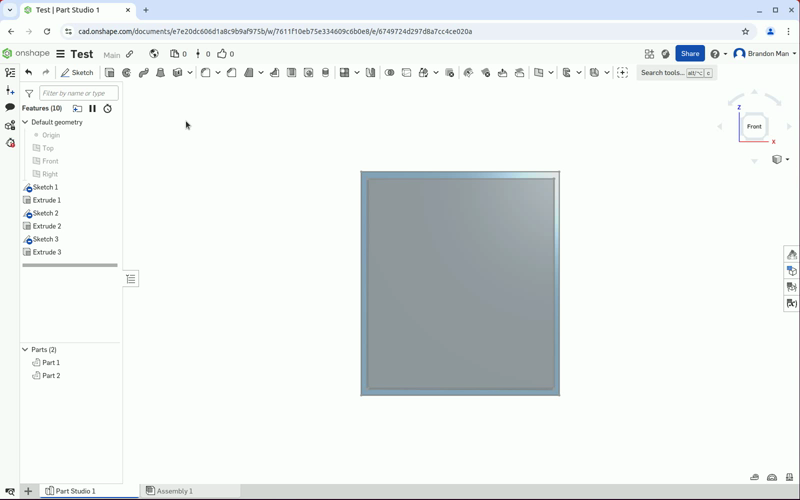
key(left, 2)
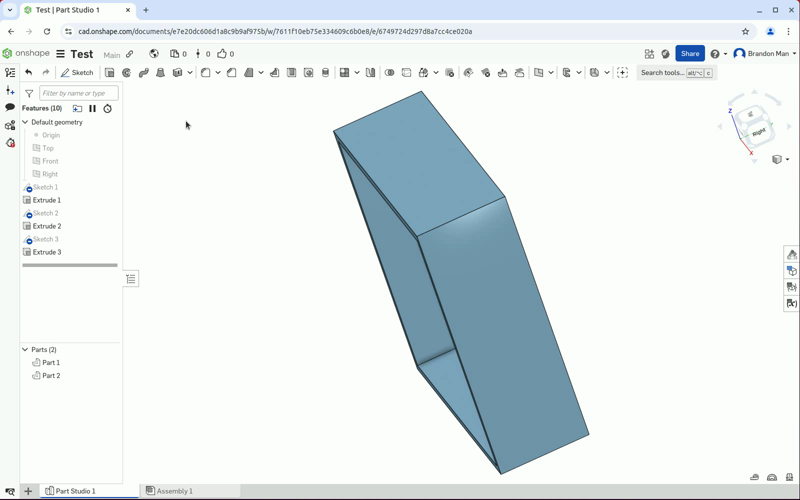
key(down, 2)
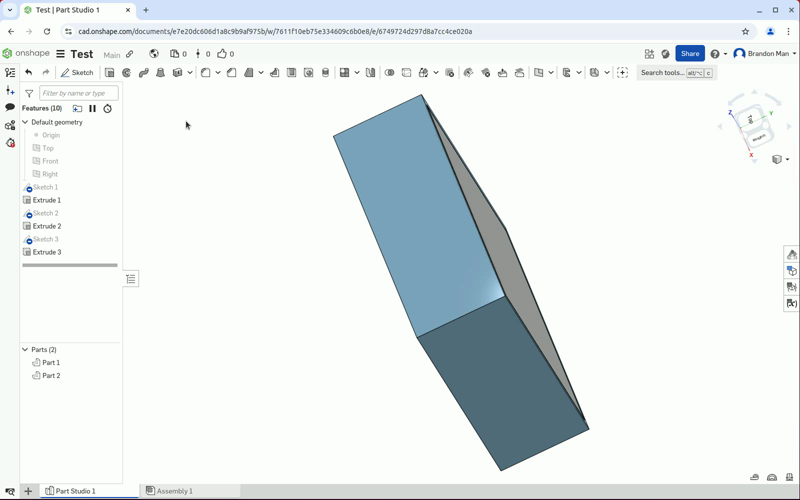
key(up, 2)
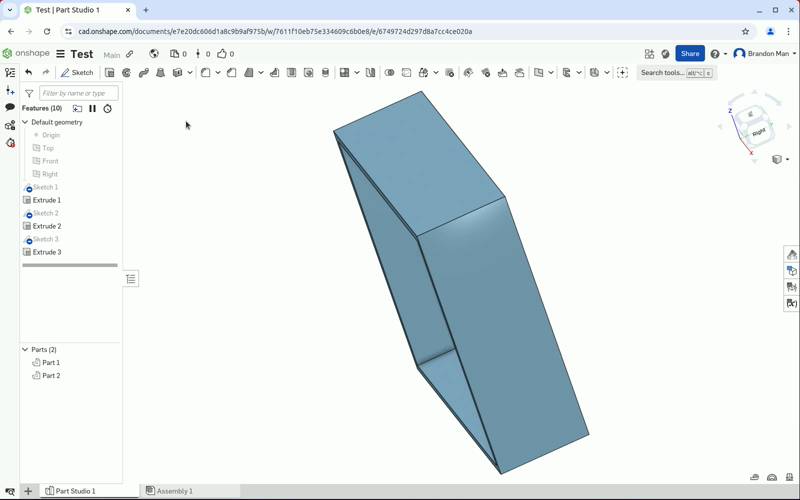
key(right, 2)
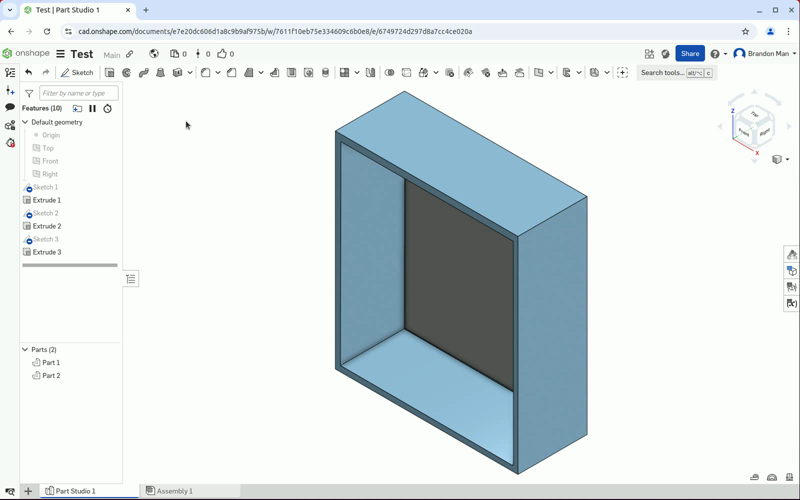
mouse_move(73, 189)
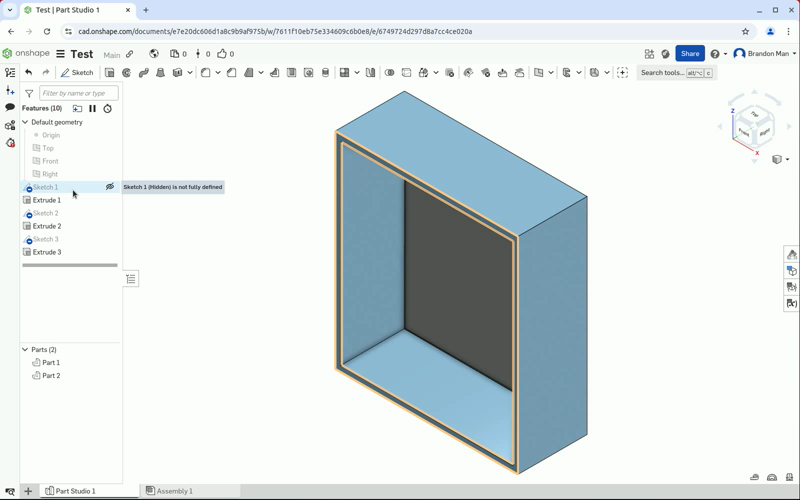
click(73, 189)